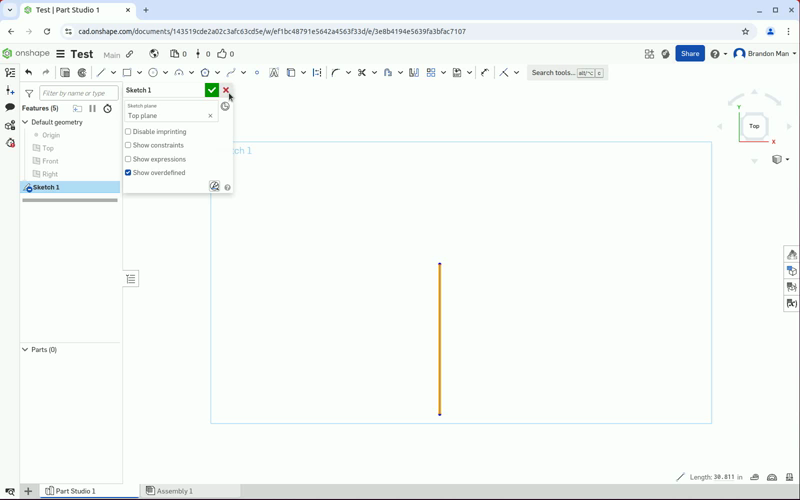
key(shift+h)
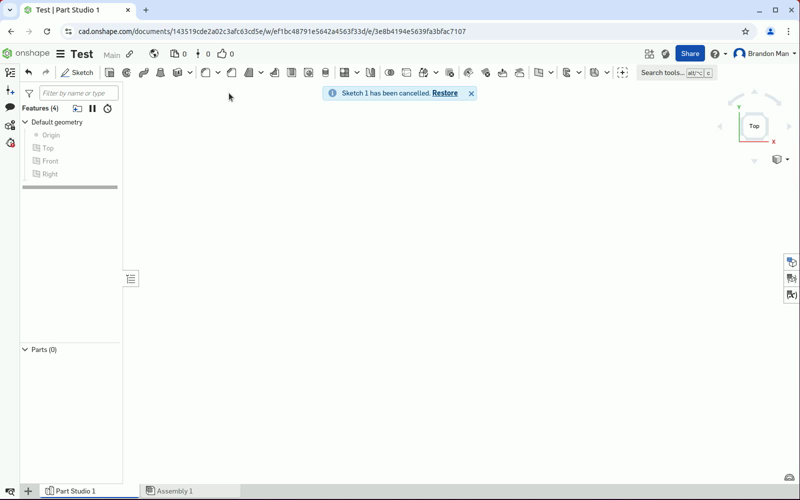
mouse_move(73, 352)
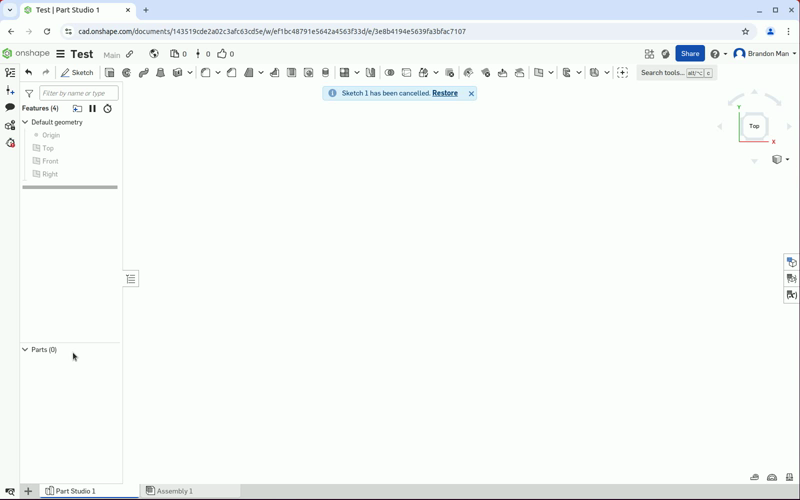
key(y)
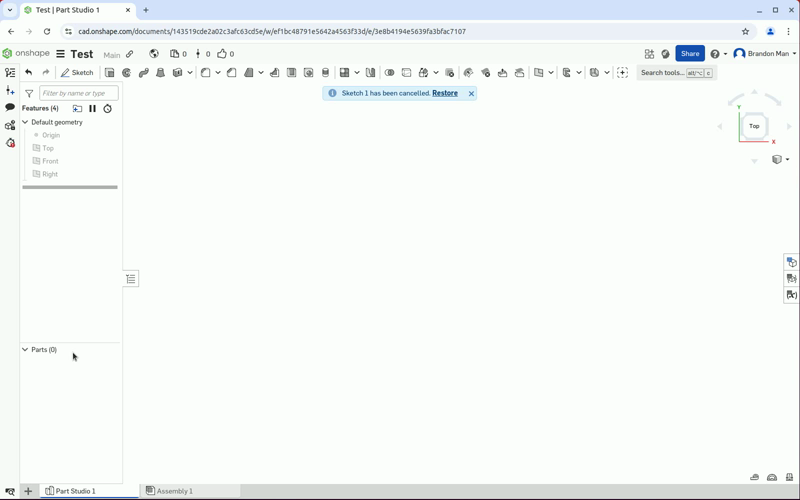
key(shift+p)
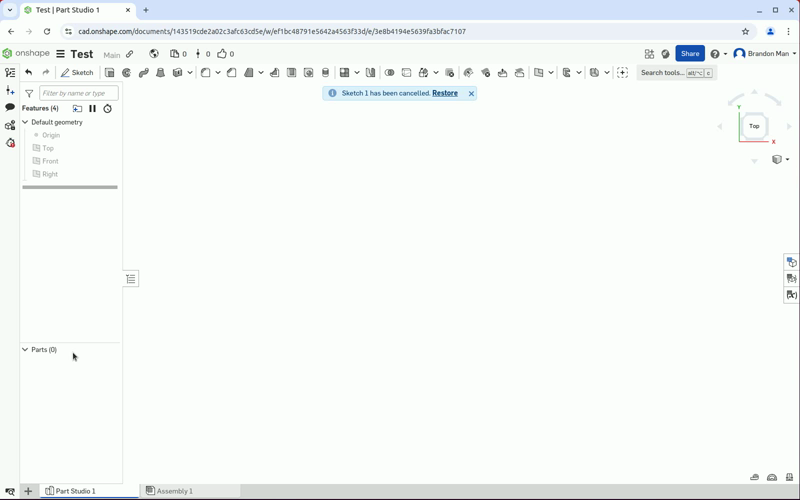
key(space)
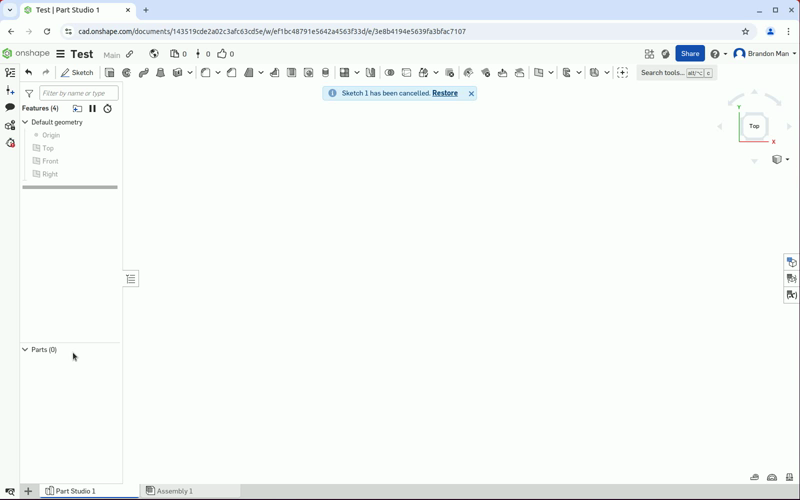
key_down(shift)
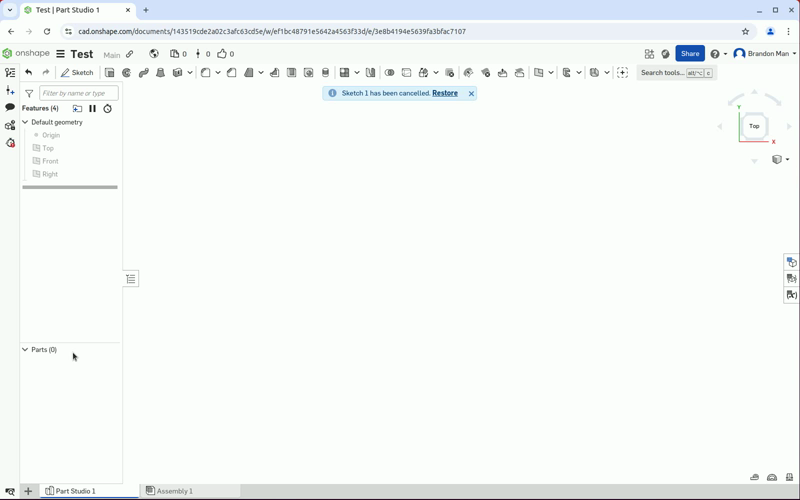
key(up)
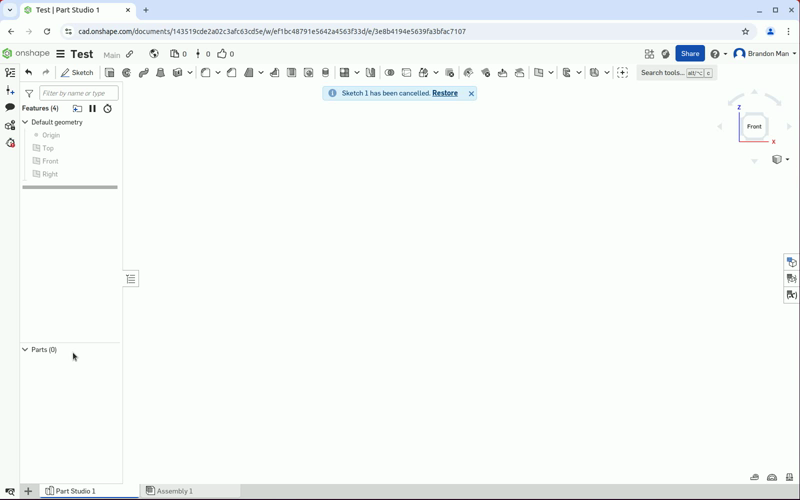
key_up(shift)
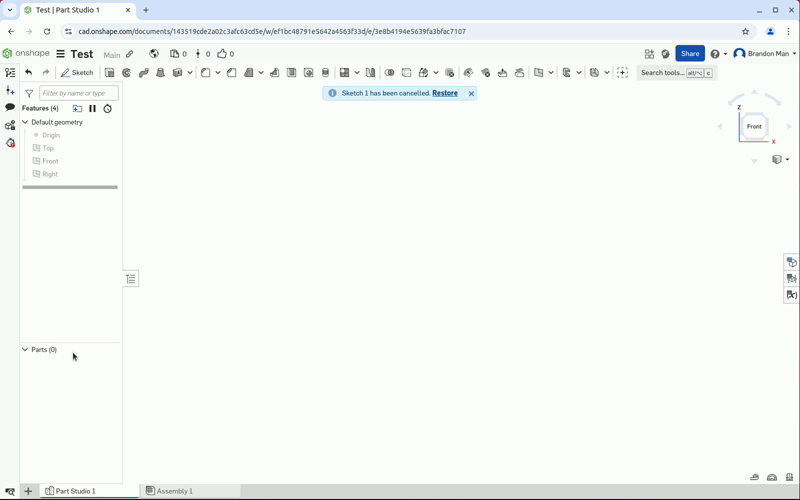
key(space)
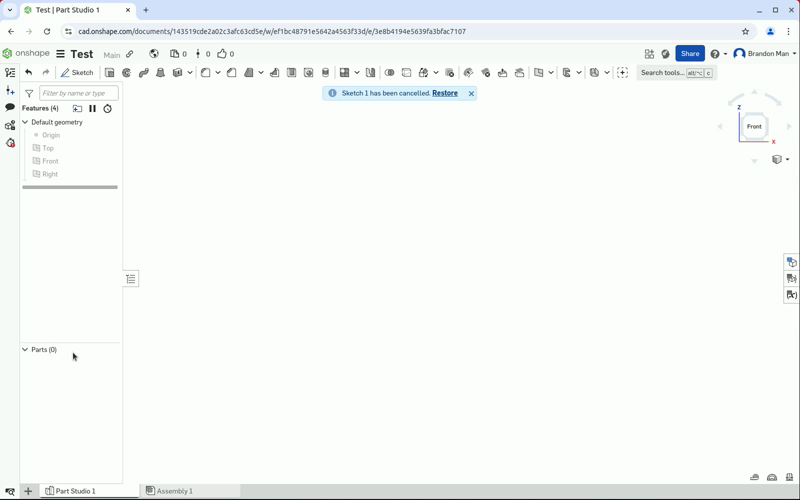
key_down(shift)
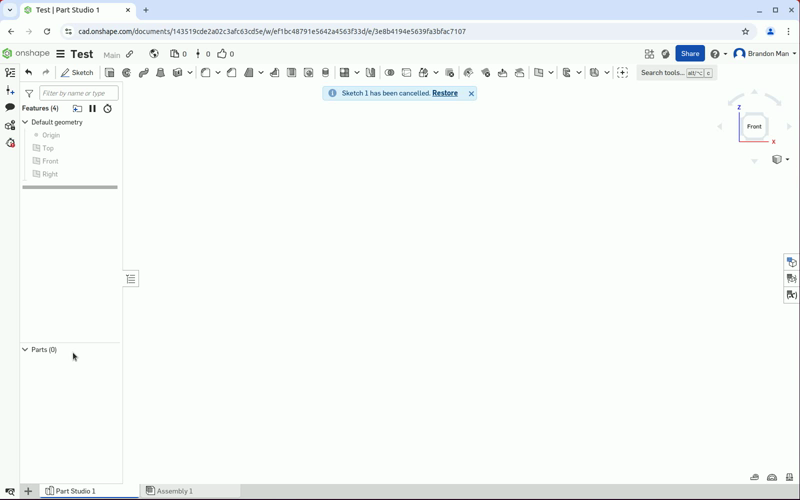
key(left)
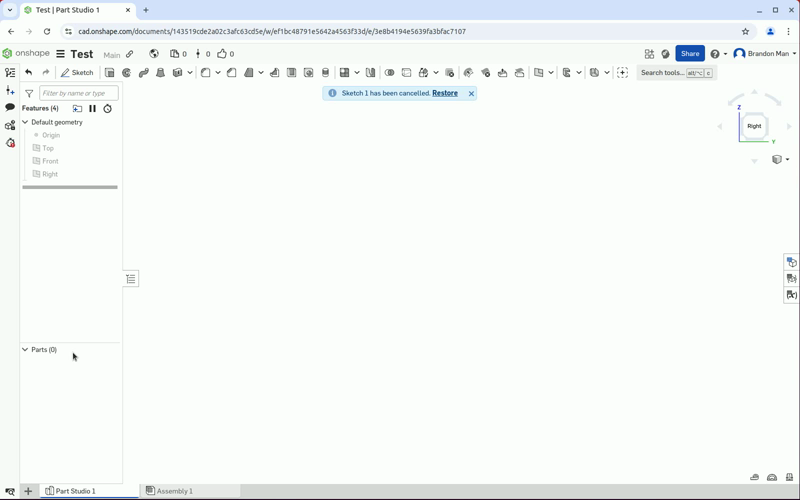
key_up(shift)
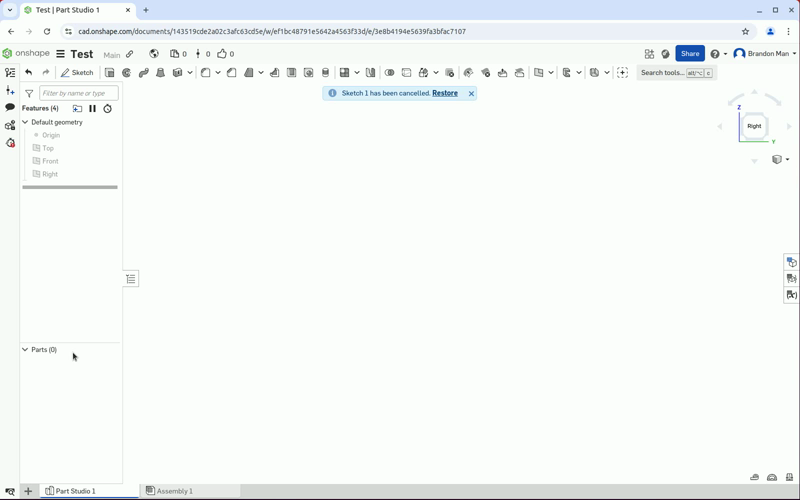
mouse_move(73, 352)
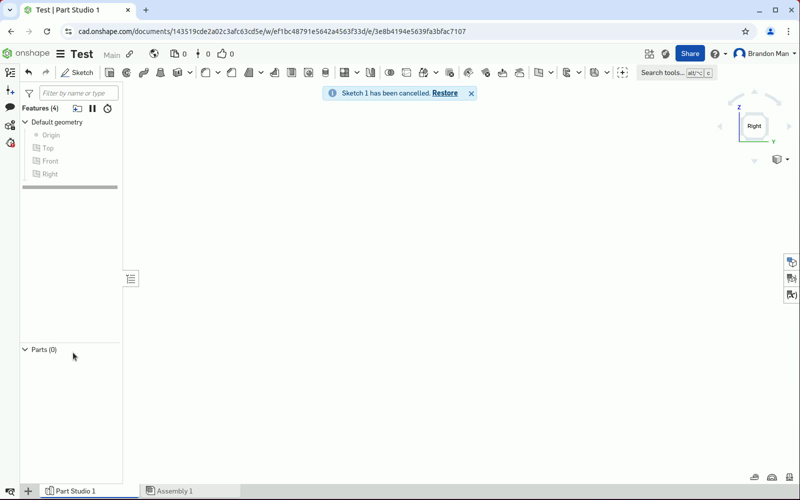
key(shift+y)
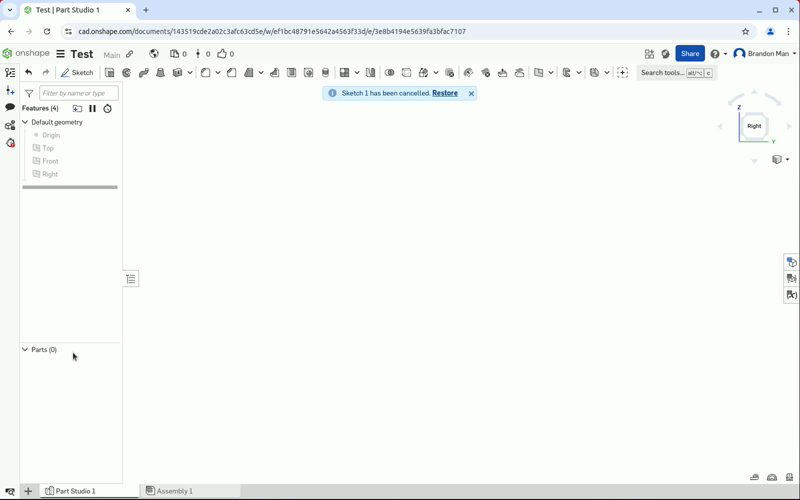
key(shift+s)
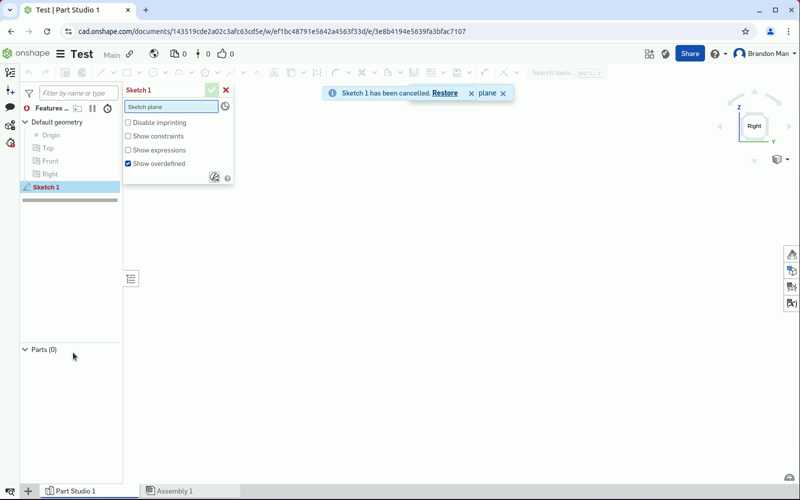
mouse_move(73, 176)
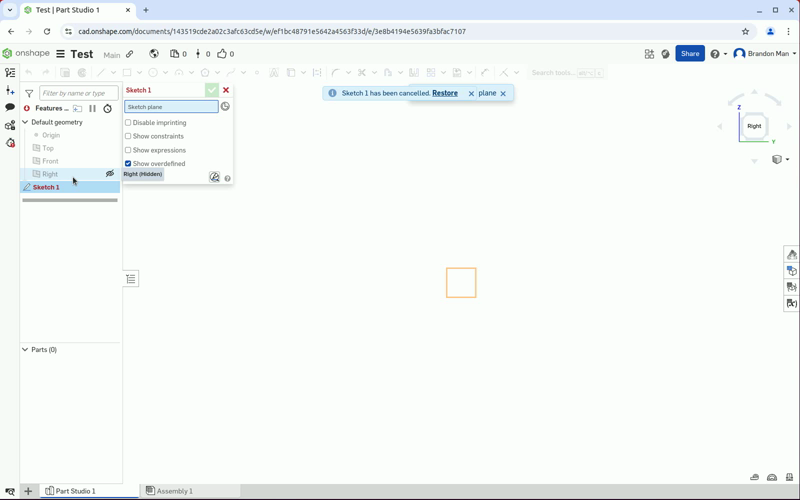
click(73, 176)
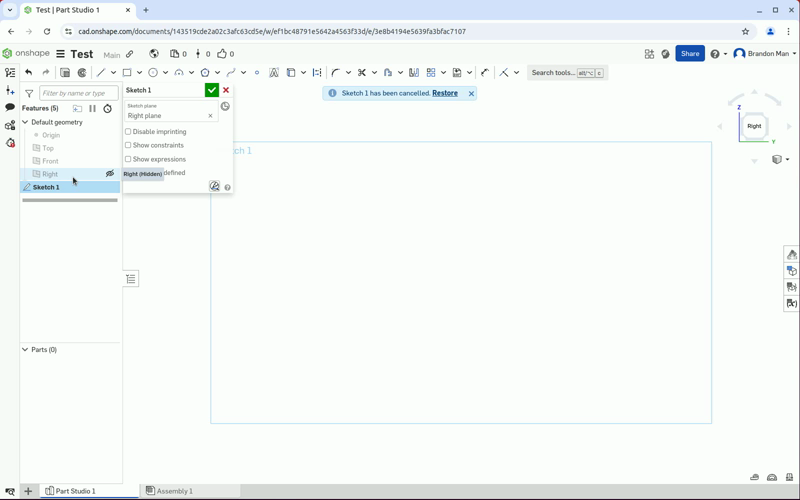
mouse_move(73, 352)
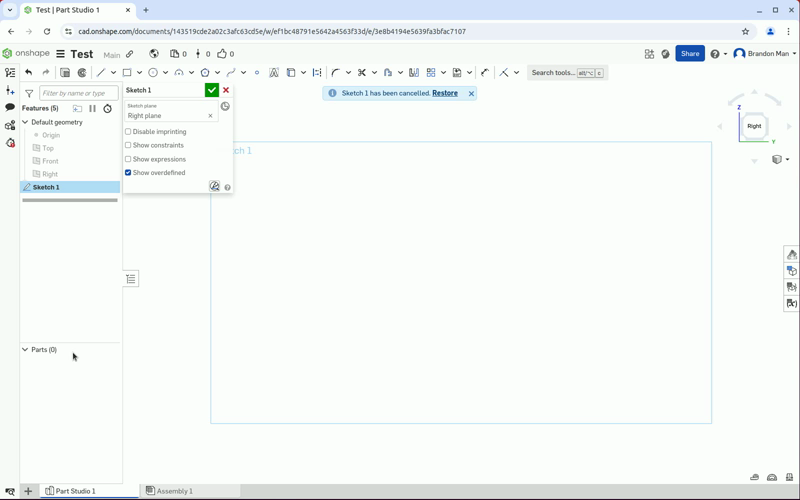
key(y)
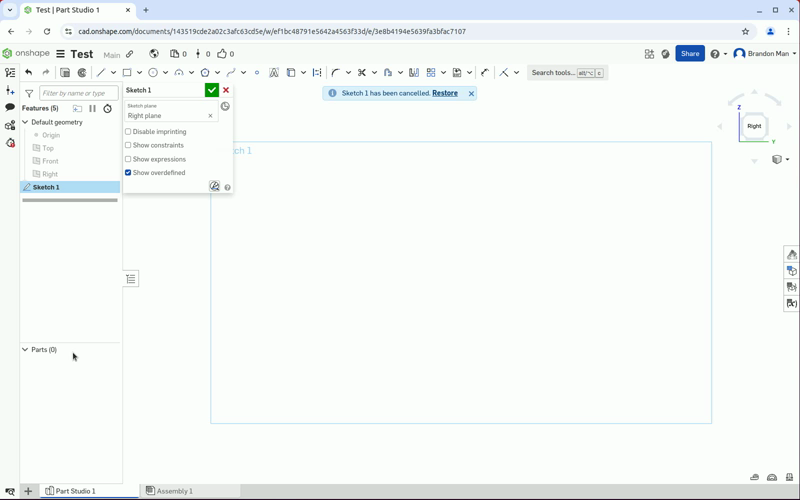
key(l)
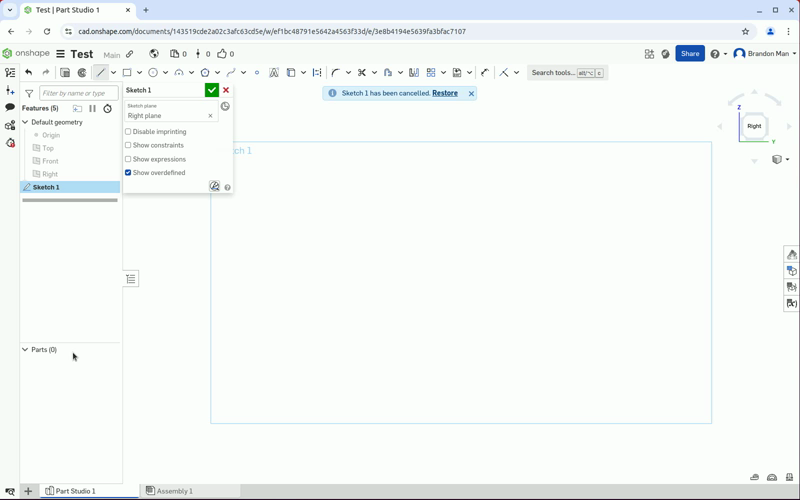
key_down(shift)
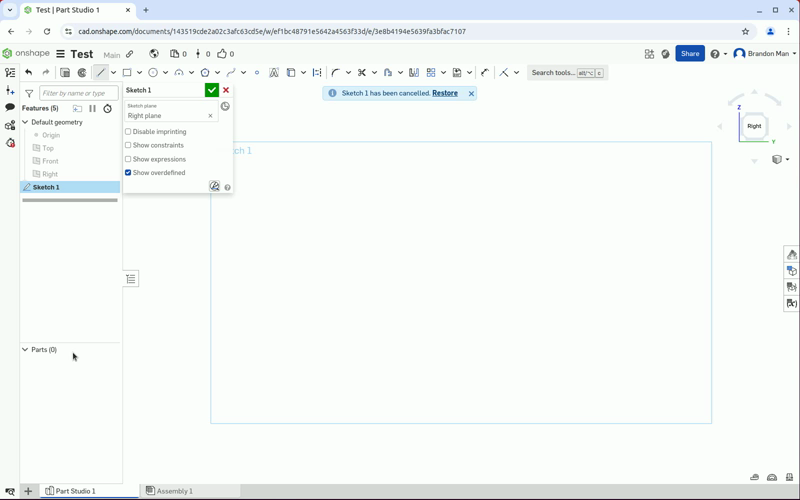
mouse_move(377, 282)
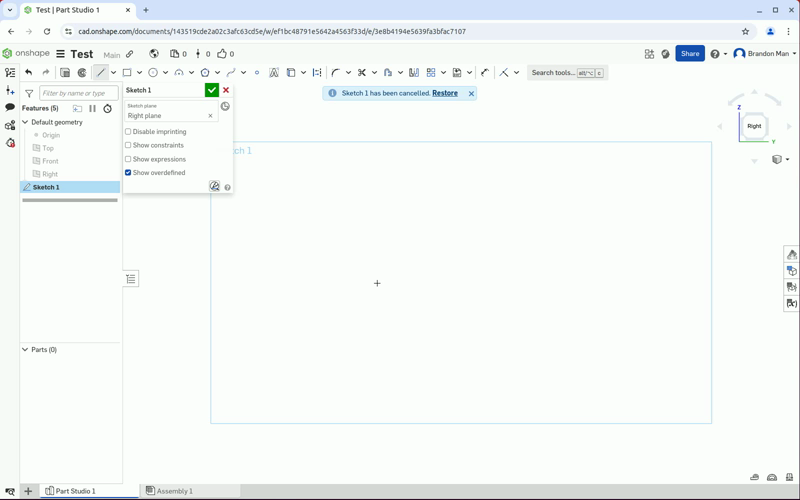
click(377, 282)
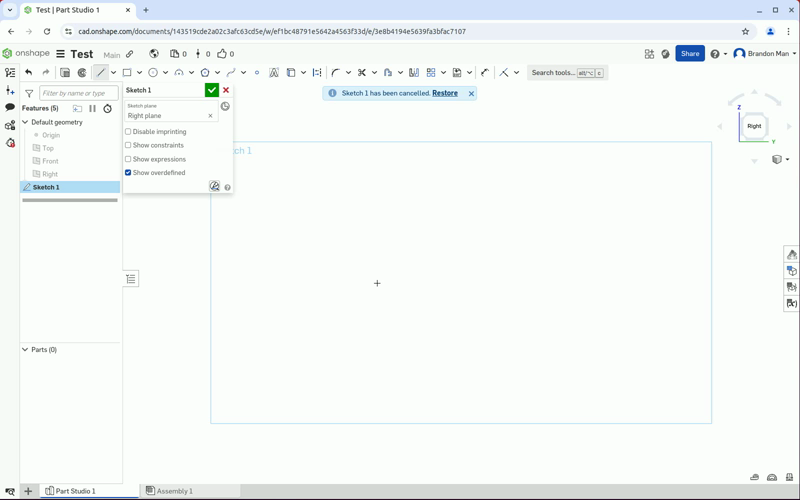
key_up(shift)
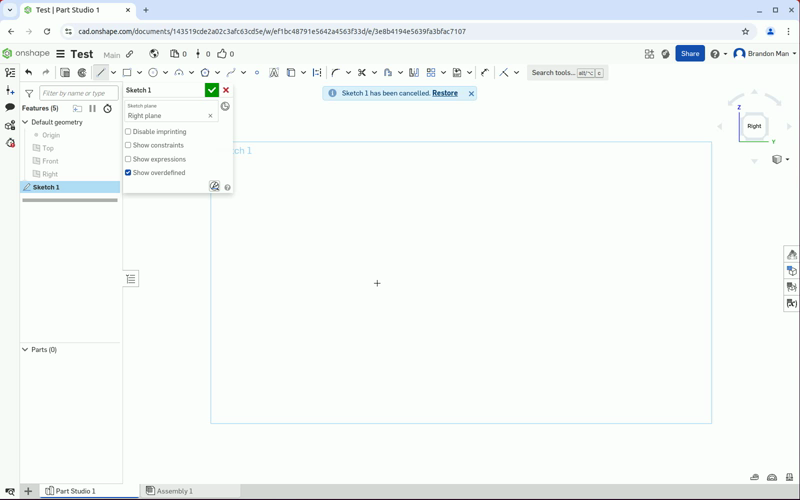
key_down(shift)
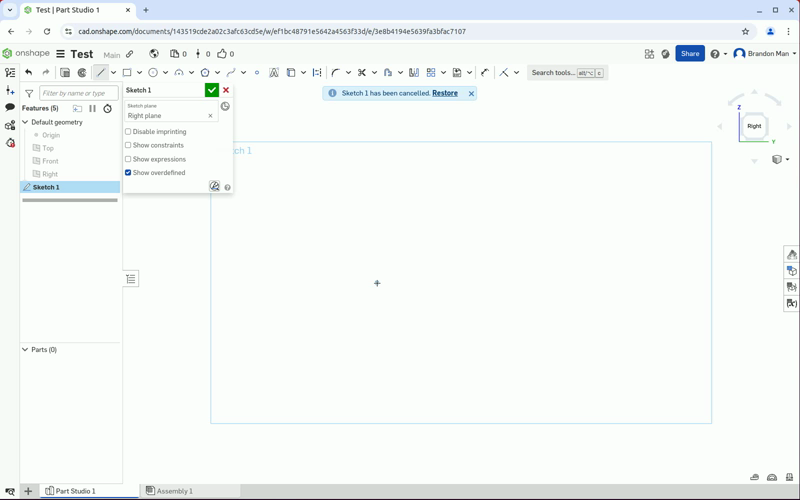
mouse_move(539, 282)
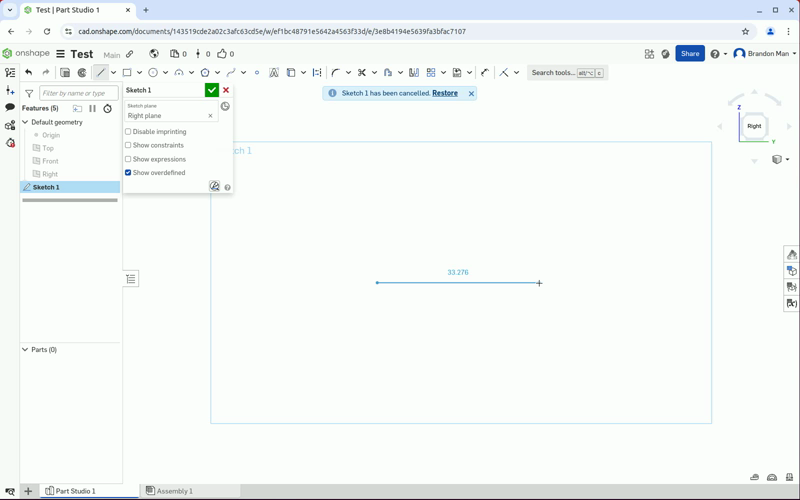
click(539, 282)
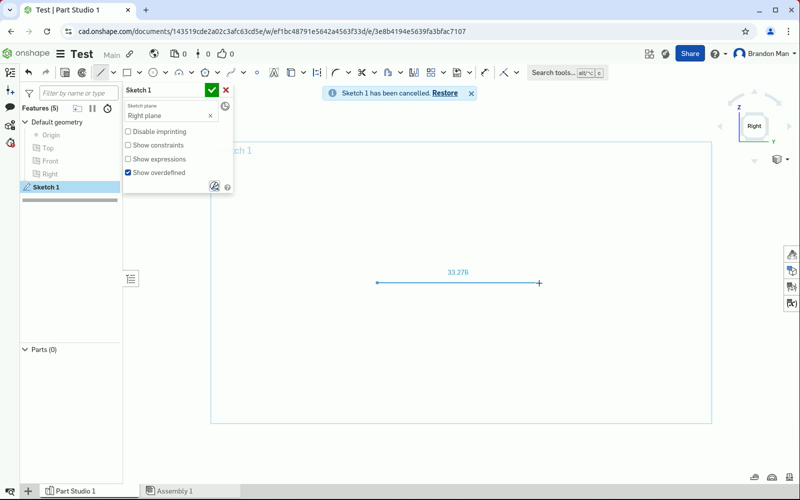
key_up(shift)
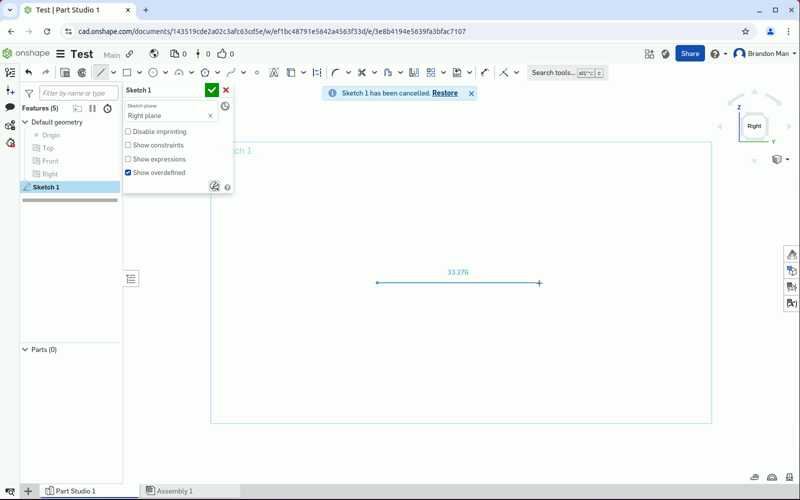
key_down(shift)
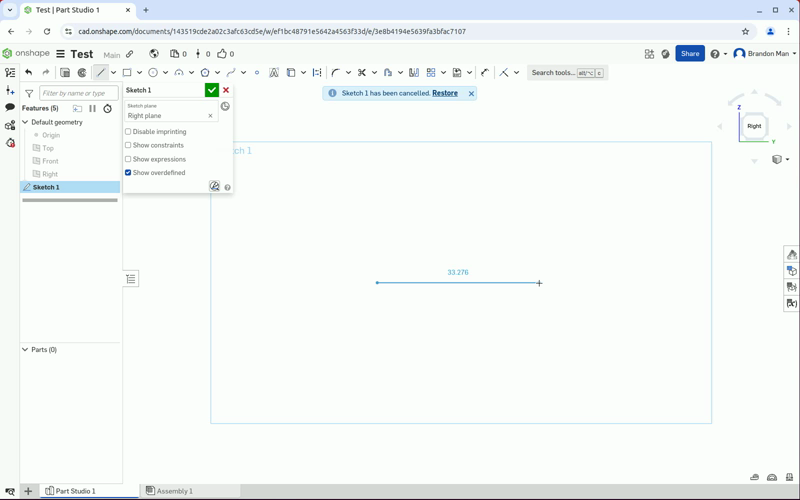
mouse_move(569, 282)
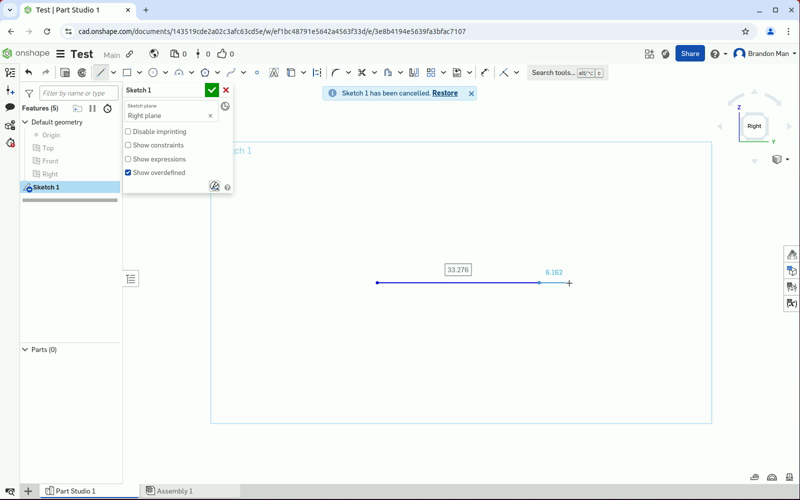
mouse_move(556, 250)
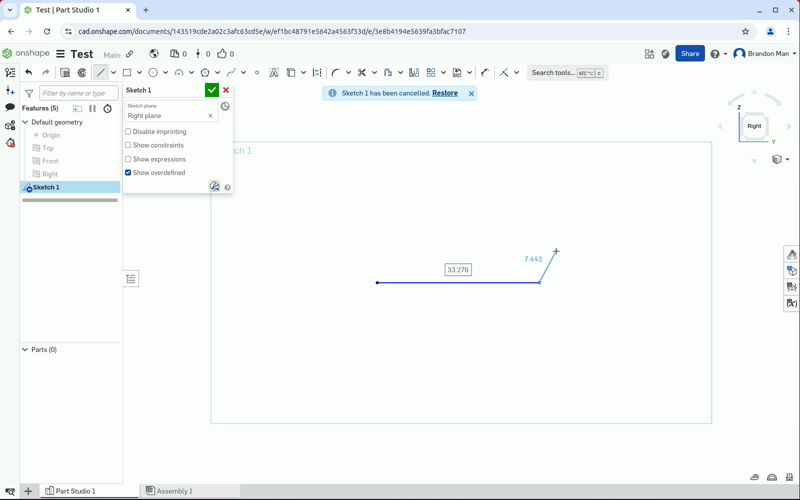
click(556, 250)
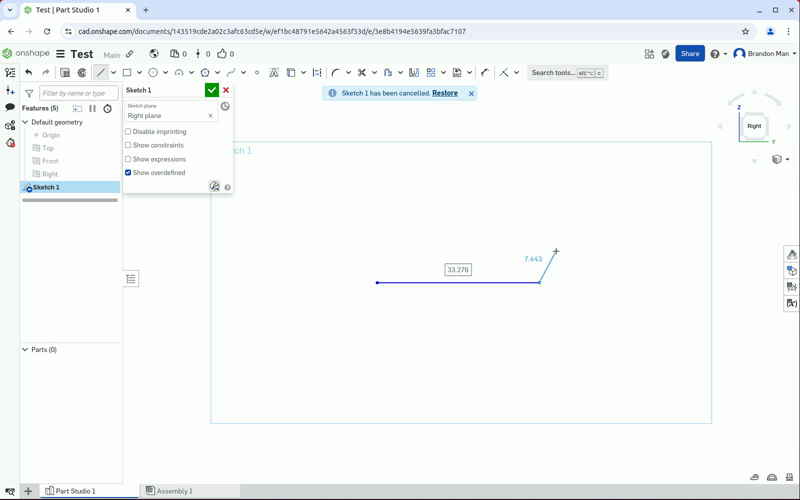
key_up(shift)
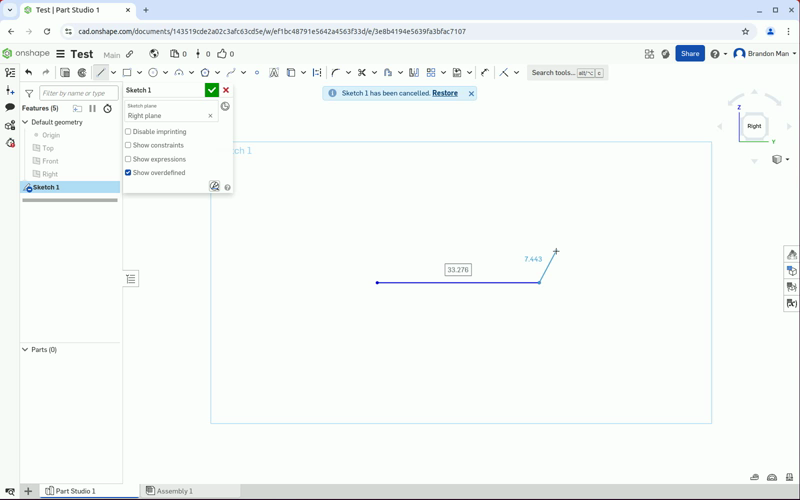
key_down(shift)
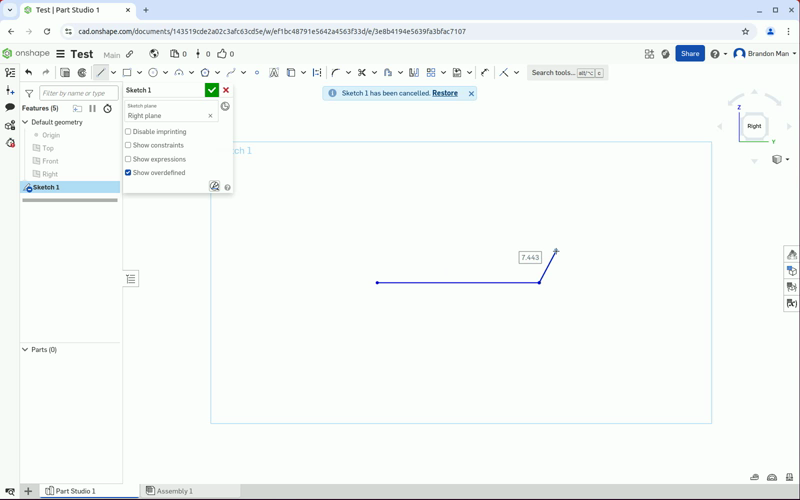
mouse_move(586, 250)
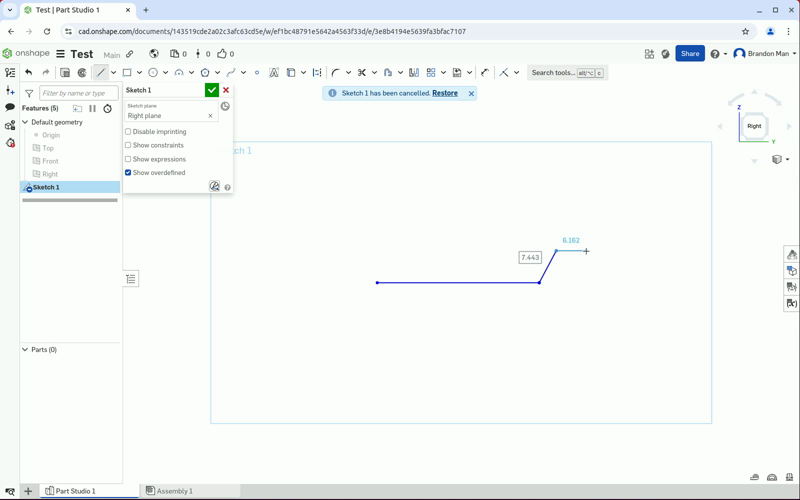
mouse_move(539, 250)
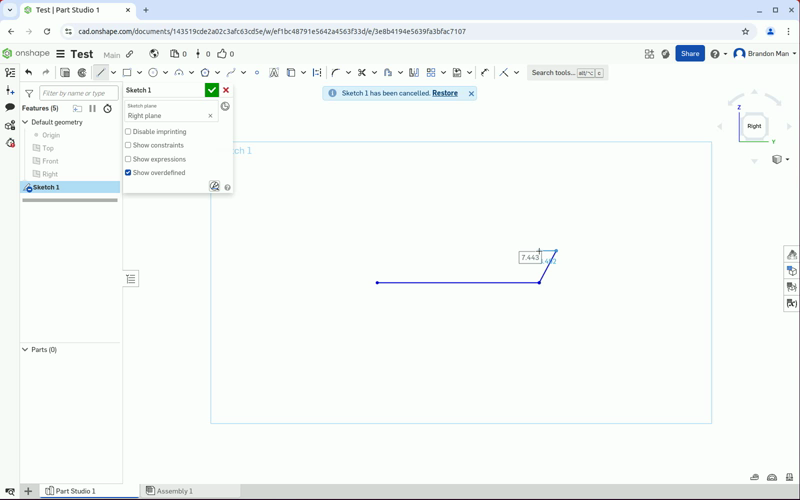
click(539, 250)
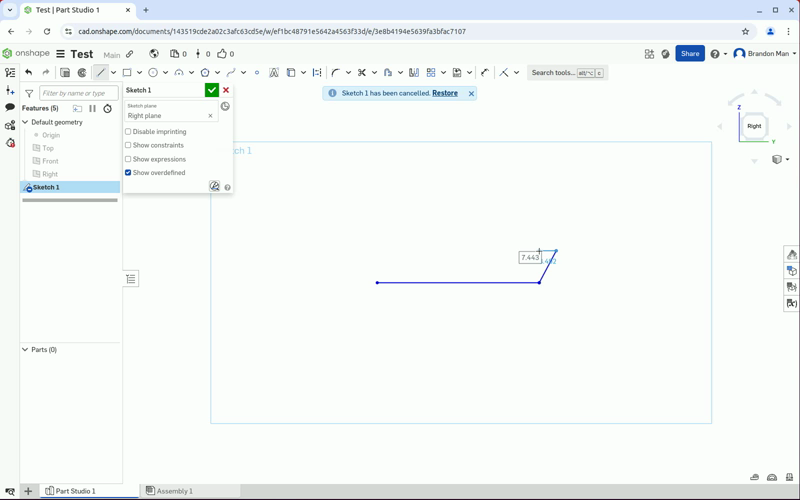
key_up(shift)
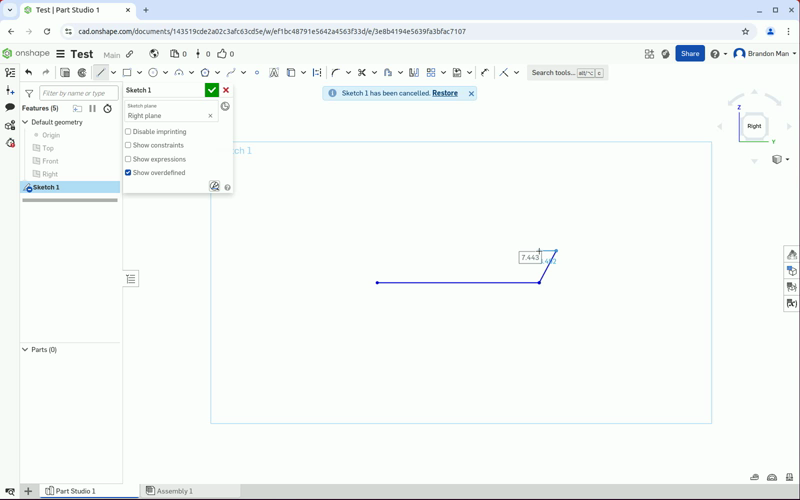
key_down(shift)
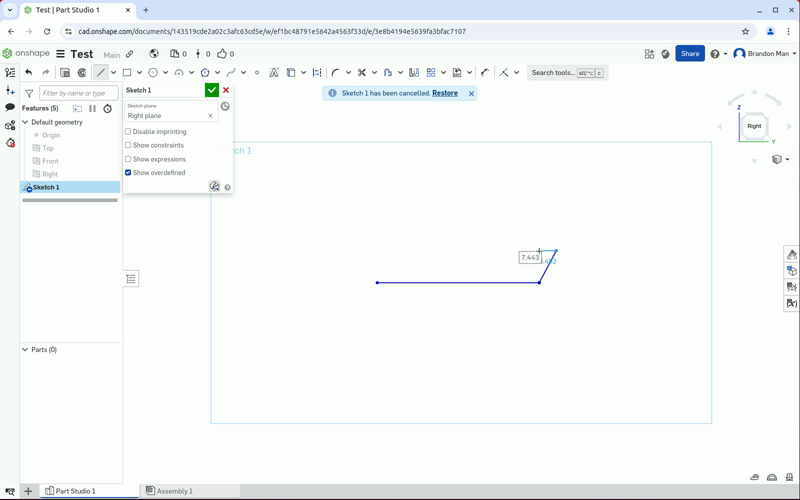
mouse_move(569, 250)
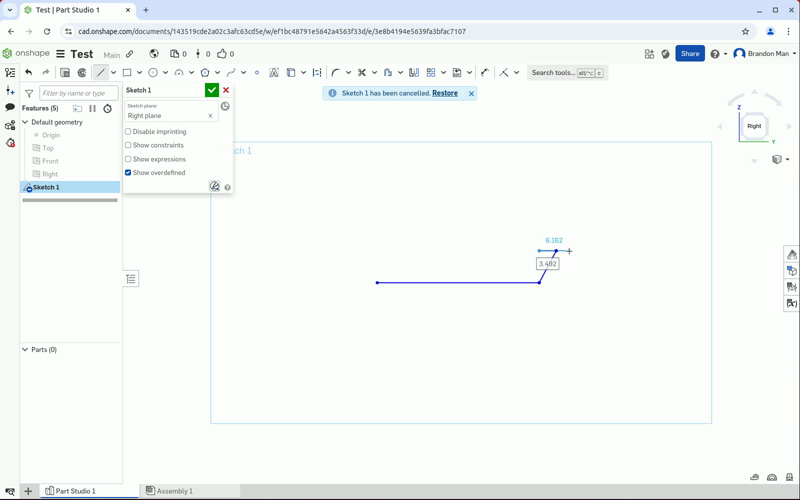
mouse_move(528, 260)
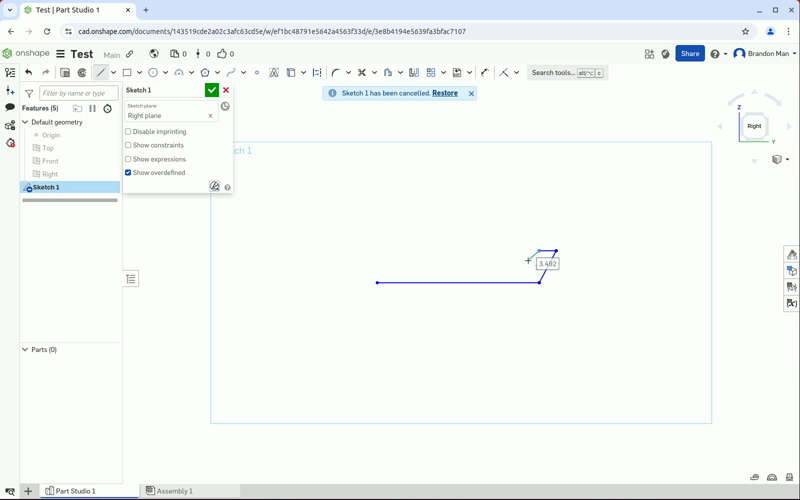
click(528, 260)
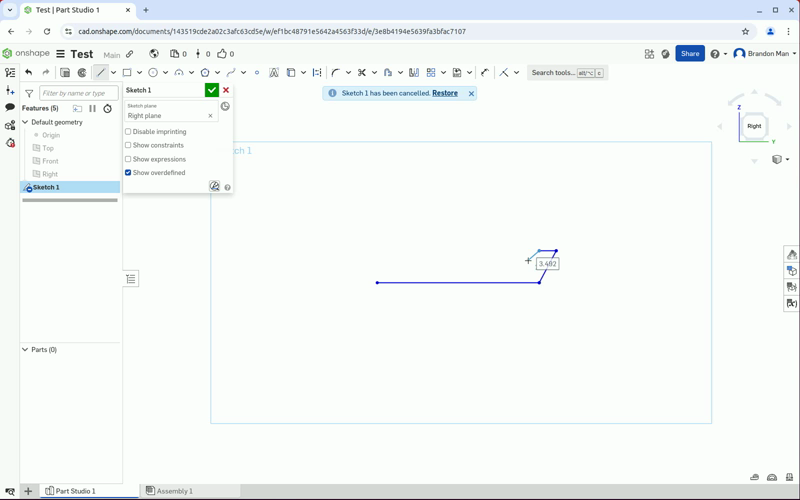
key_up(shift)
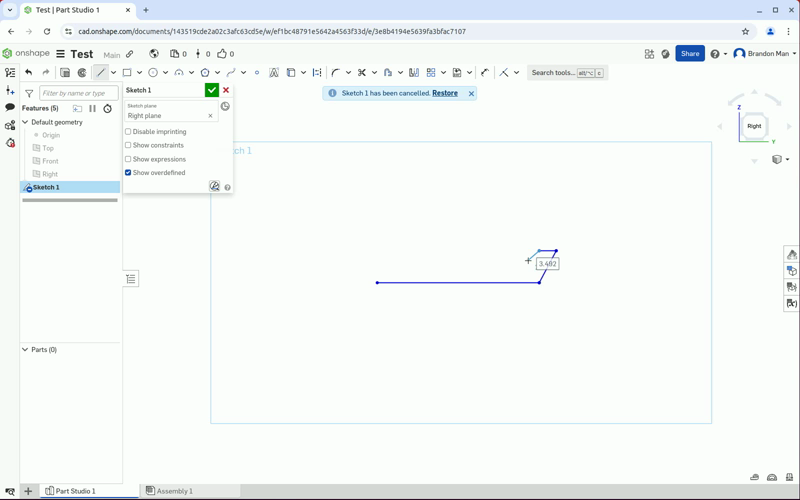
key_down(shift)
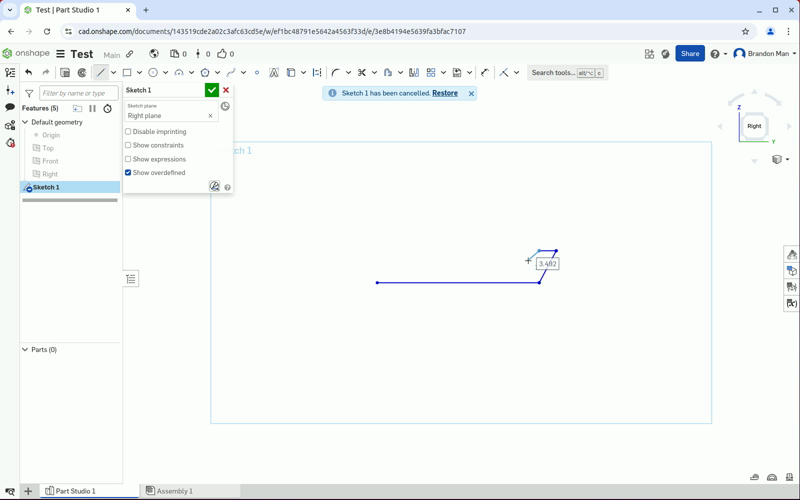
mouse_move(418, 260)
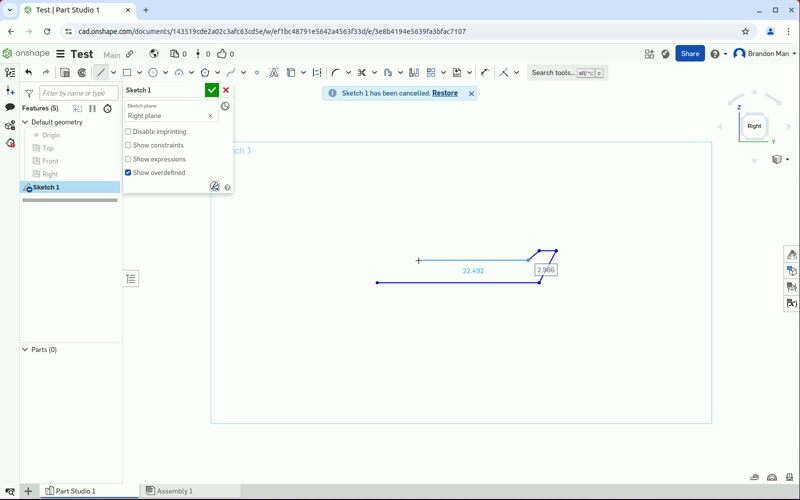
click(418, 260)
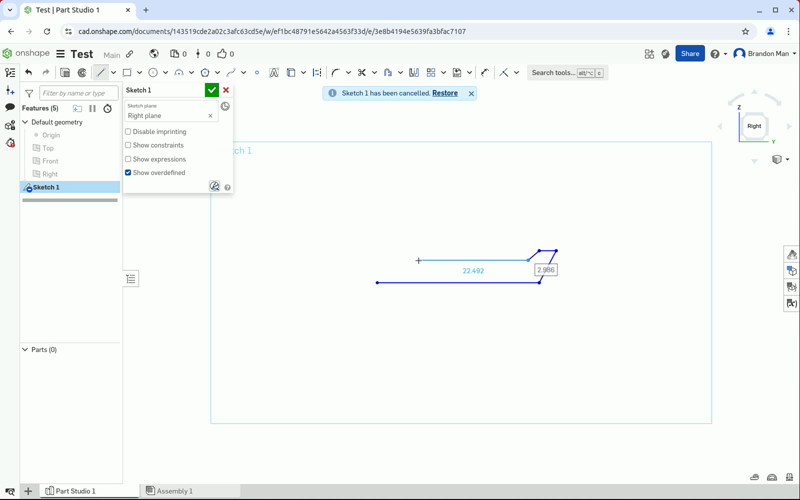
key_up(shift)
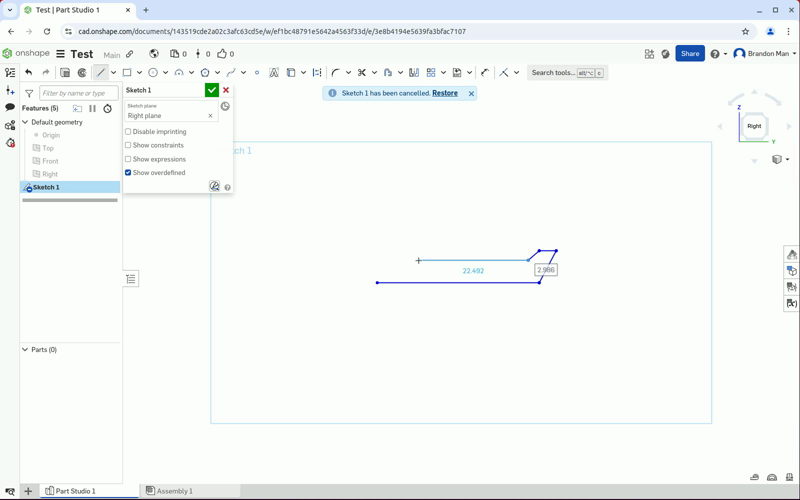
key_down(shift)
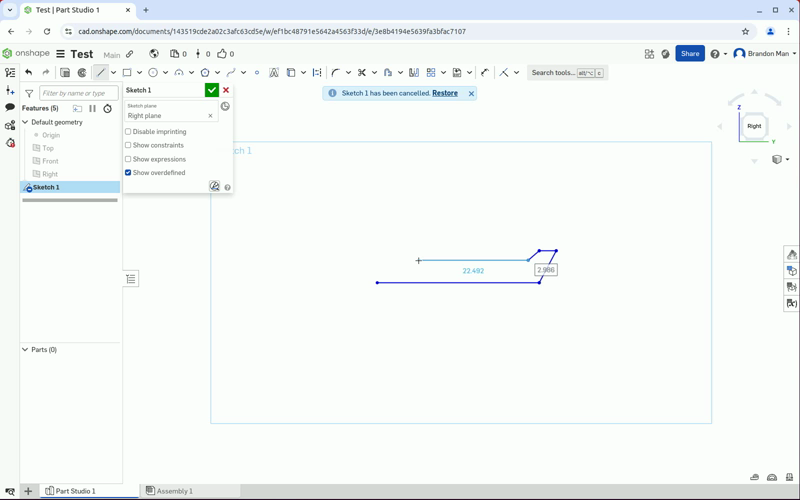
mouse_move(448, 260)
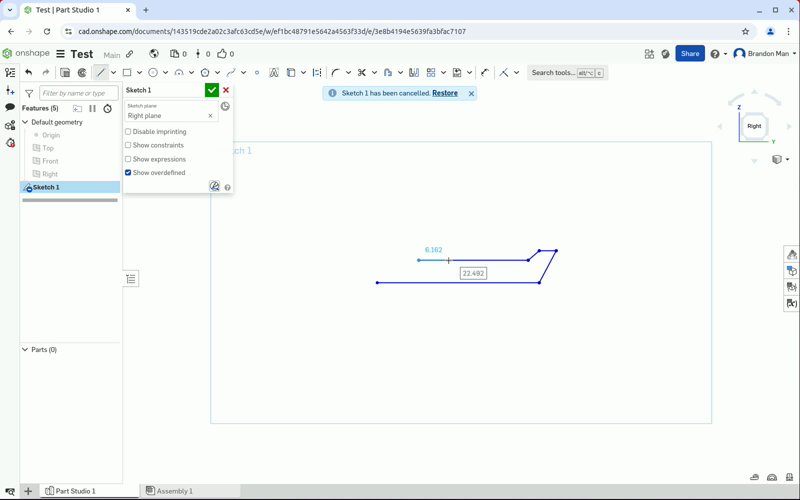
mouse_move(381, 271)
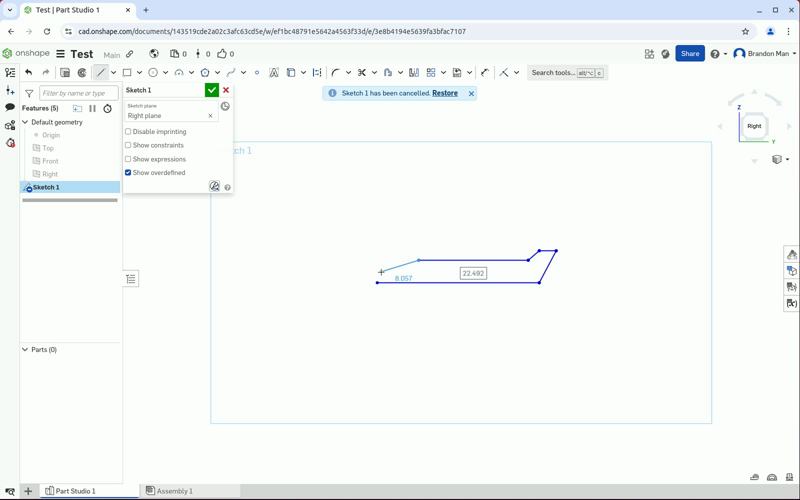
click(381, 271)
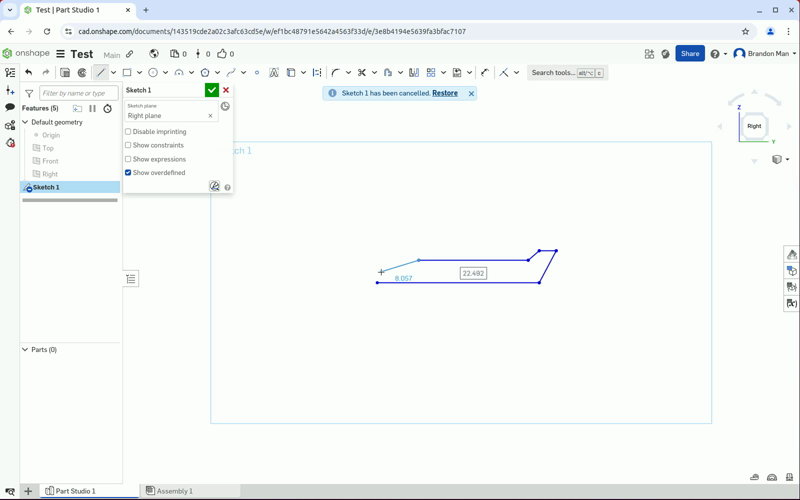
key_up(shift)
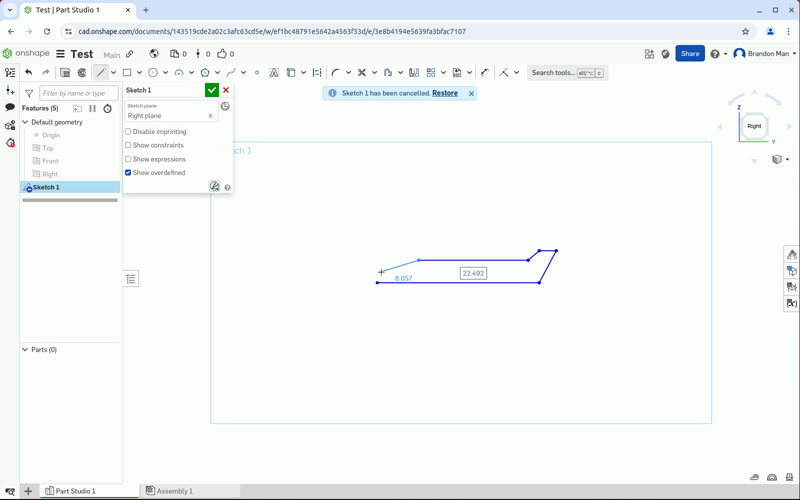
mouse_move(411, 271)
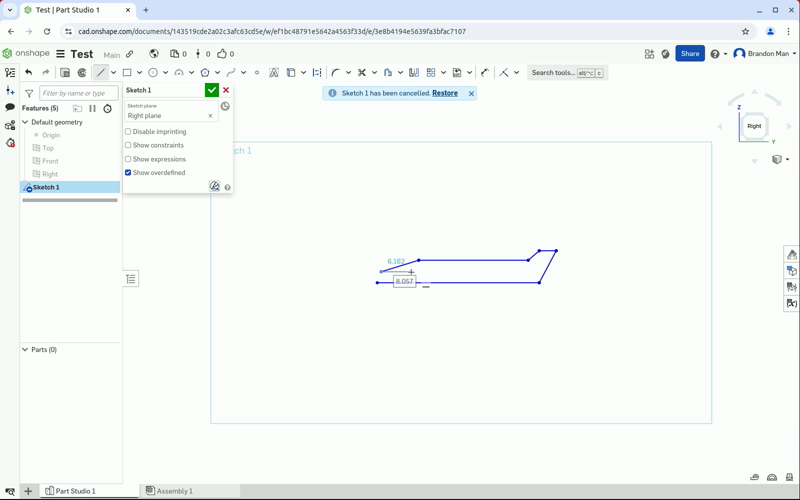
key_down(shift)
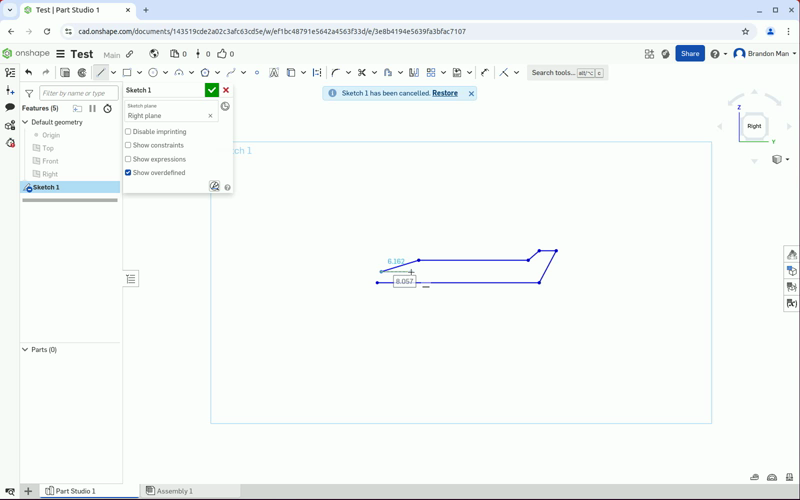
mouse_move(377, 282)
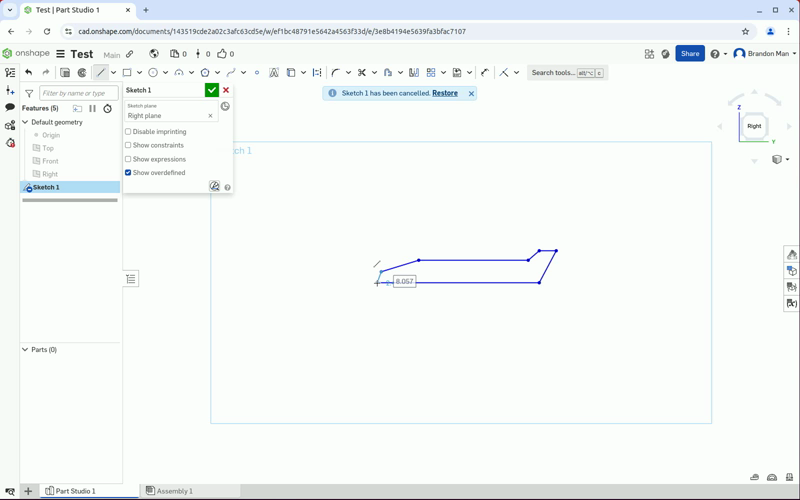
key_up(shift)
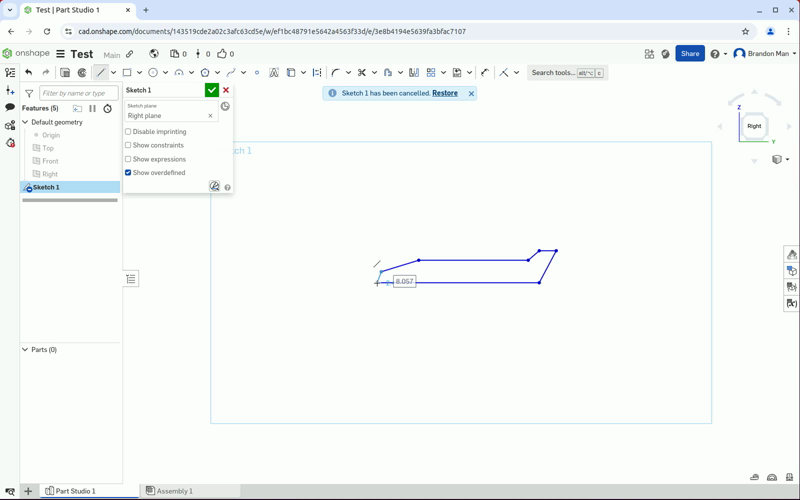
click(377, 282)
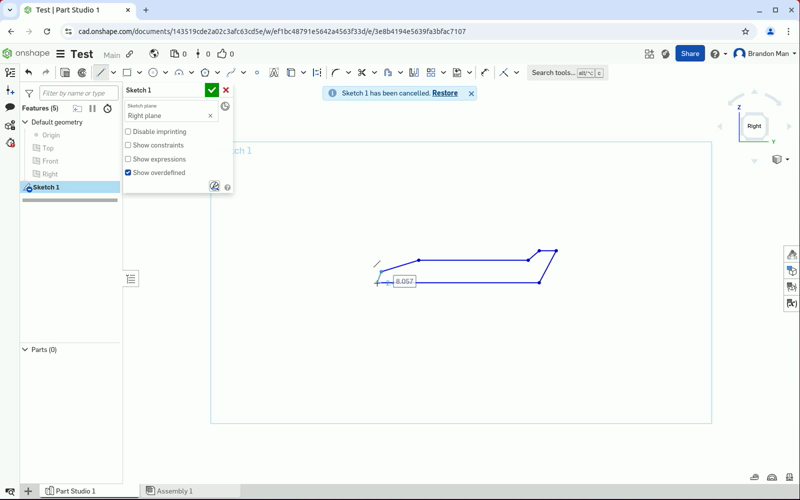
key(esc)
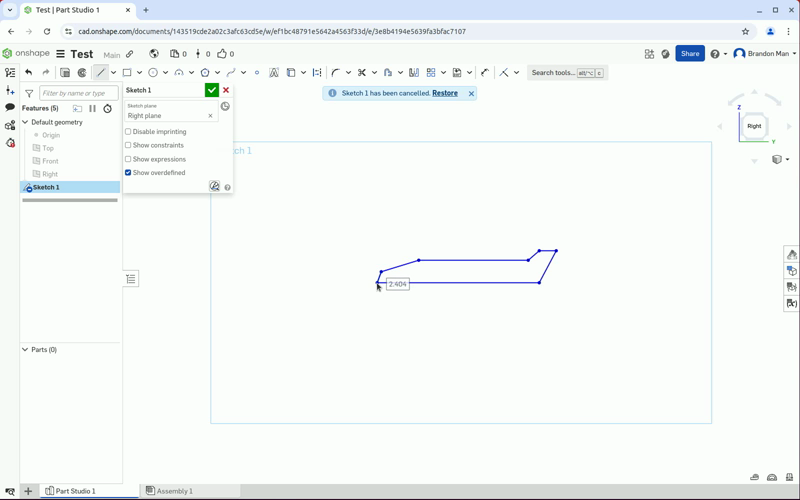
mouse_move(511, 268)
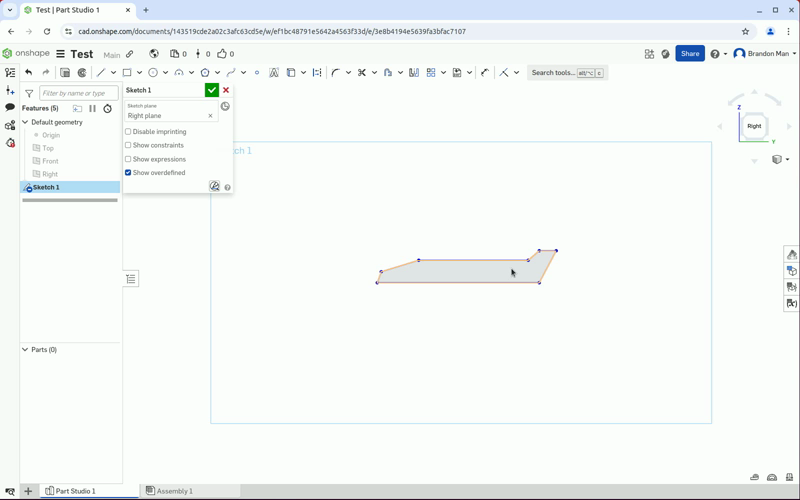
click(511, 268)
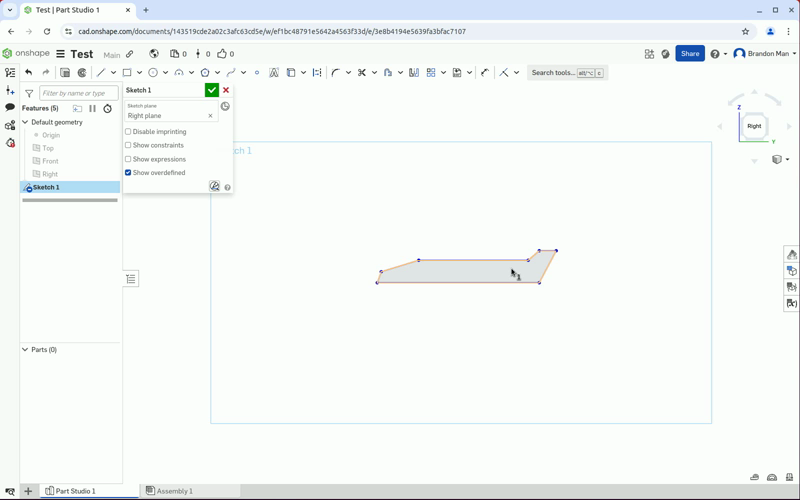
mouse_move(73, 352)
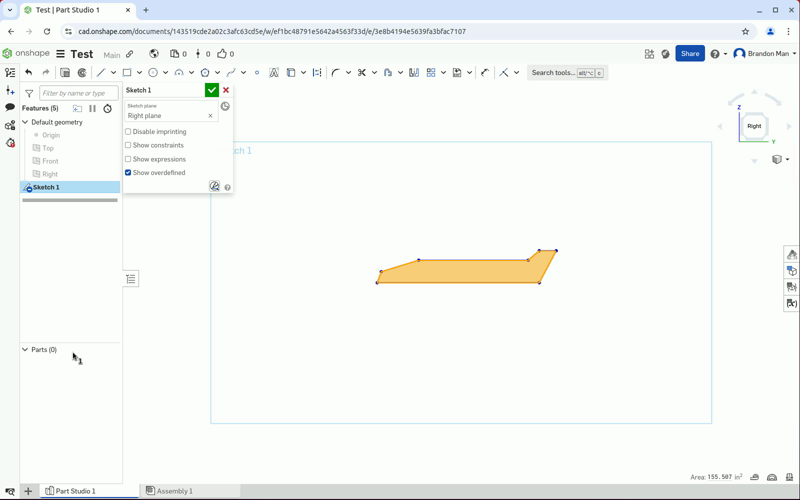
key(shift+y)
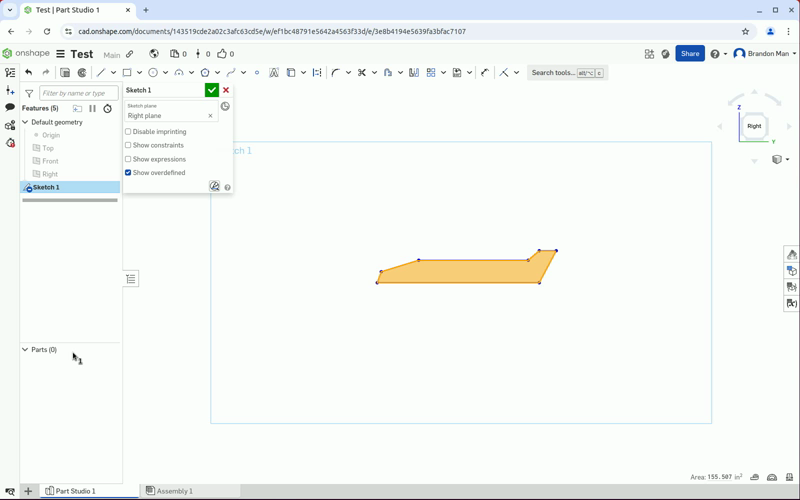
key(shift+e)
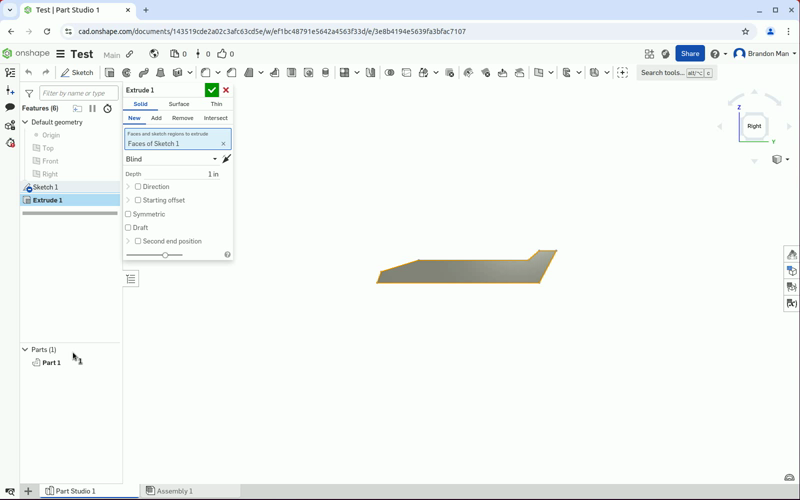
mouse_move(143, 106)
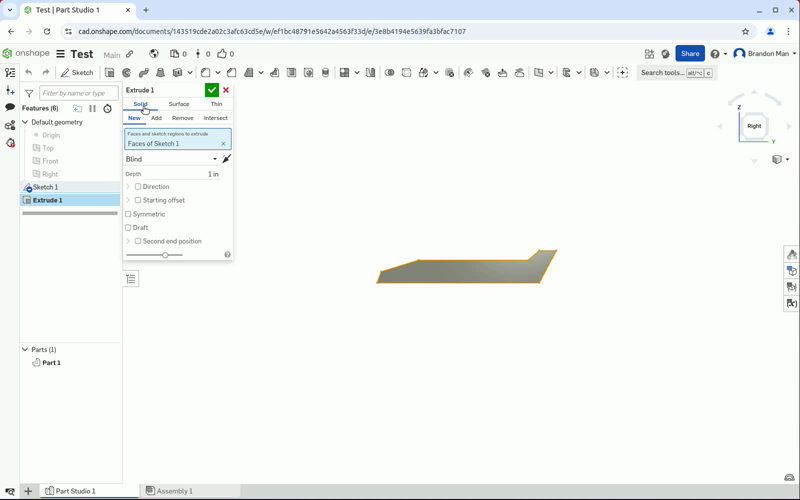
click(143, 106)
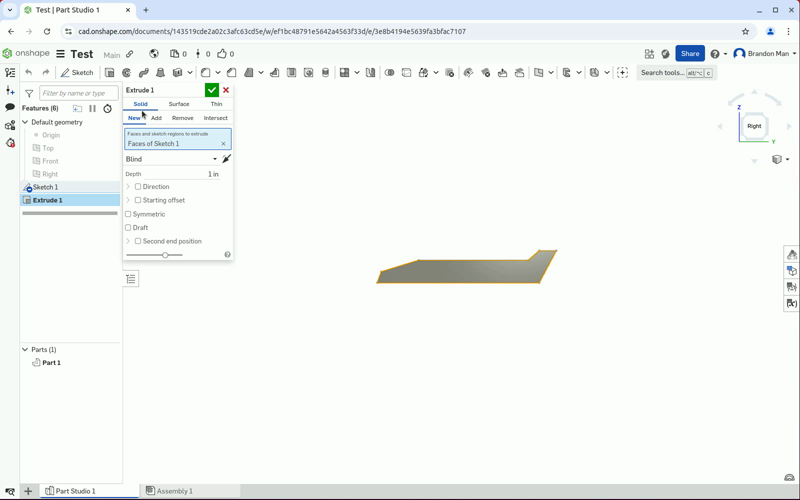
mouse_move(137, 120)
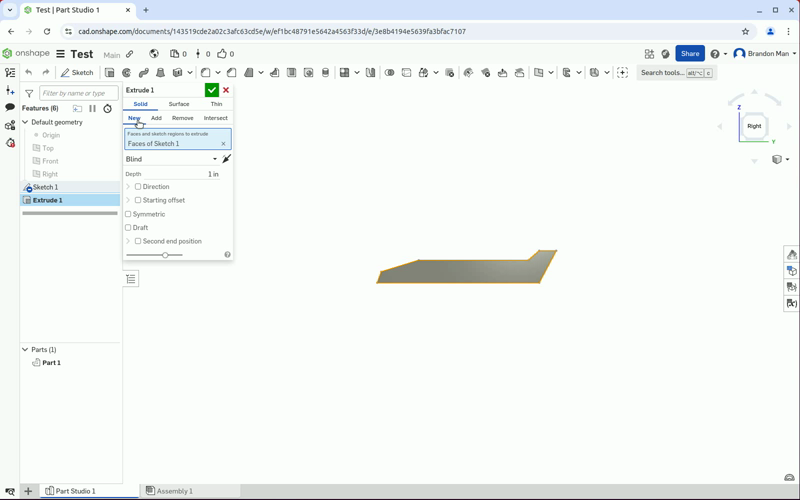
click(137, 120)
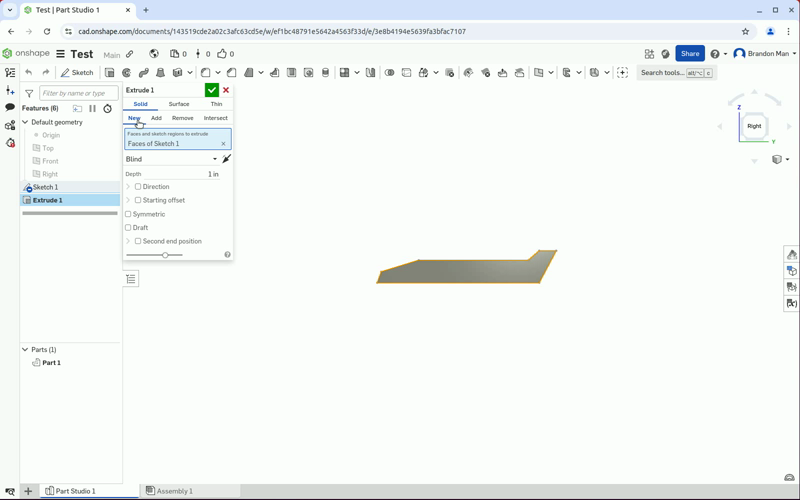
key(tab, 4)
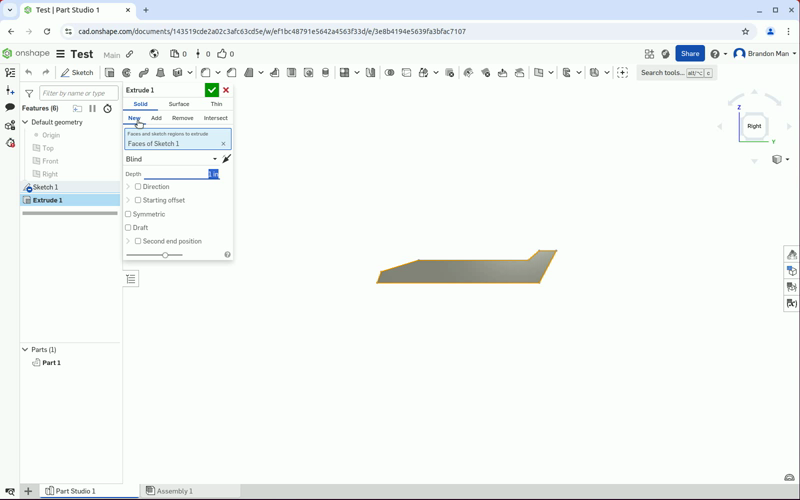
text(1.444)
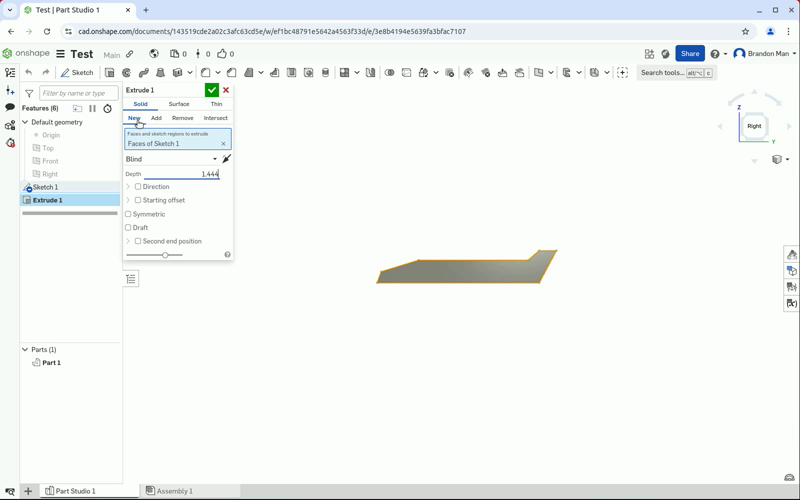
key(tab, 3)
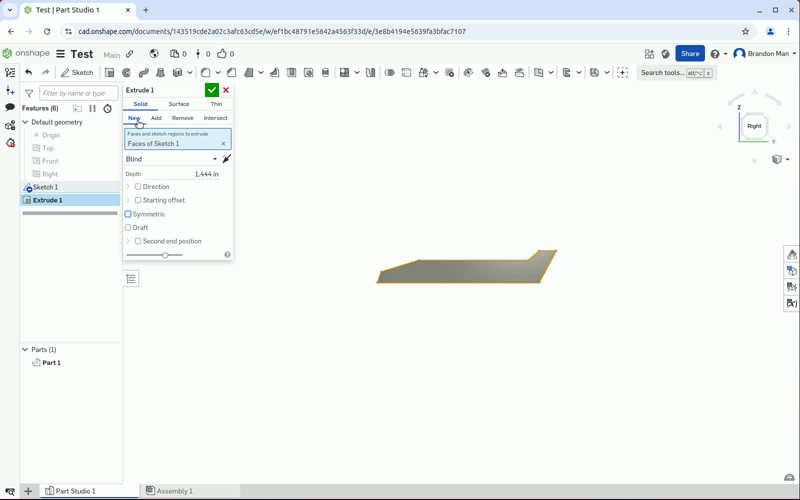
key(space)
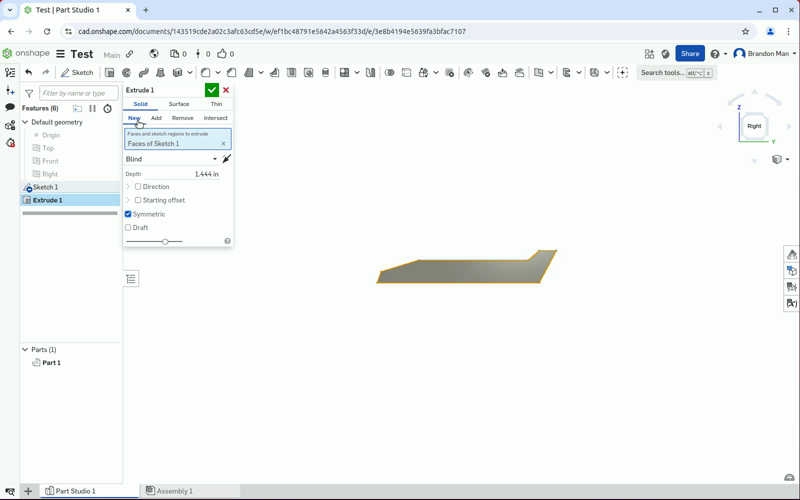
key(enter)
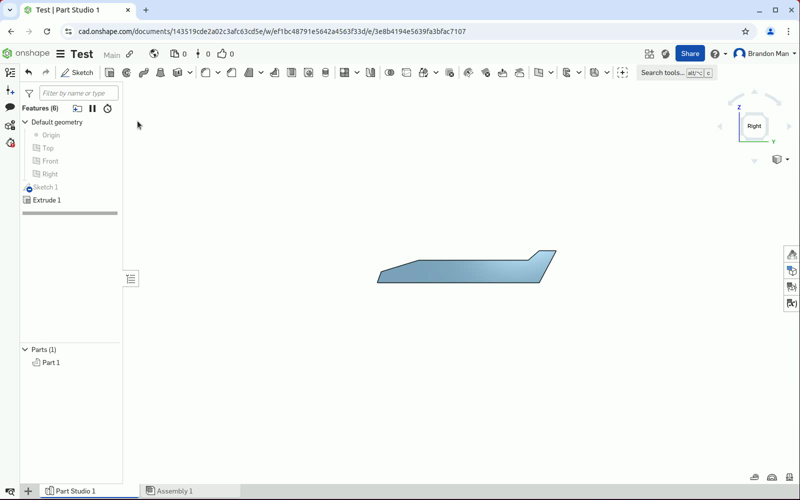
key(shift+h)
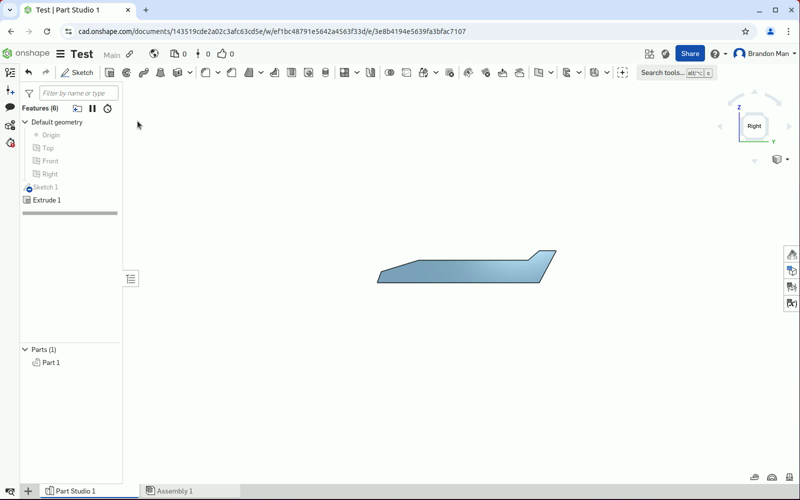
key(shift+h)
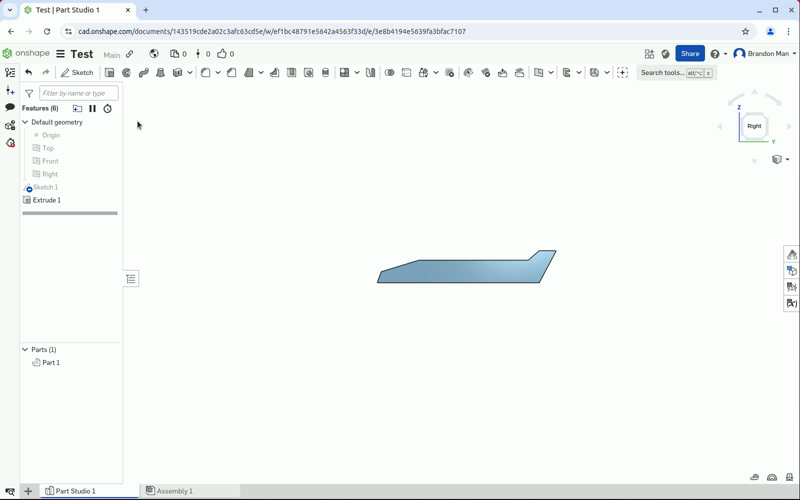
mouse_move(73, 189)
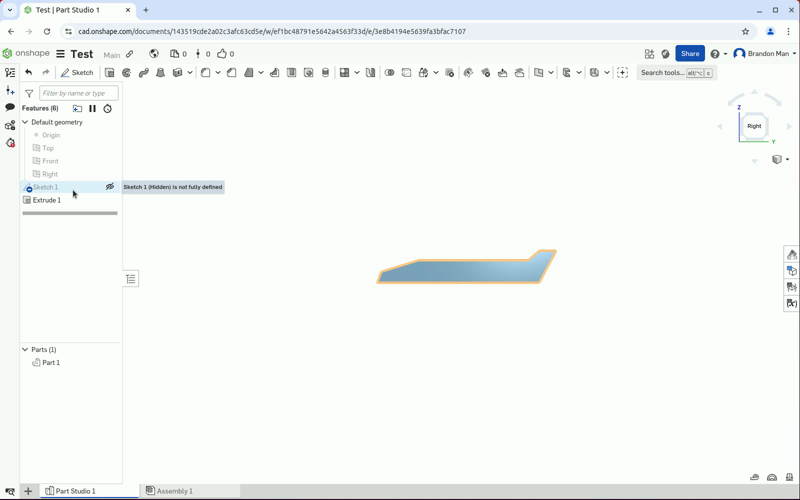
click(73, 189)
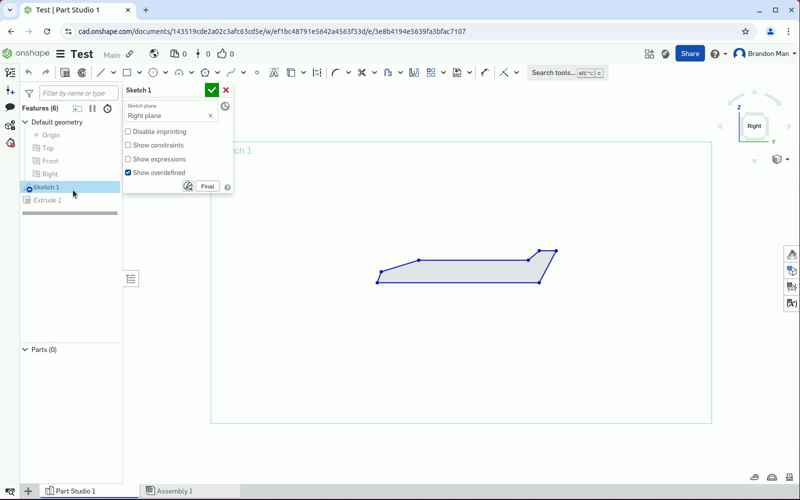
mouse_move(229, 92)
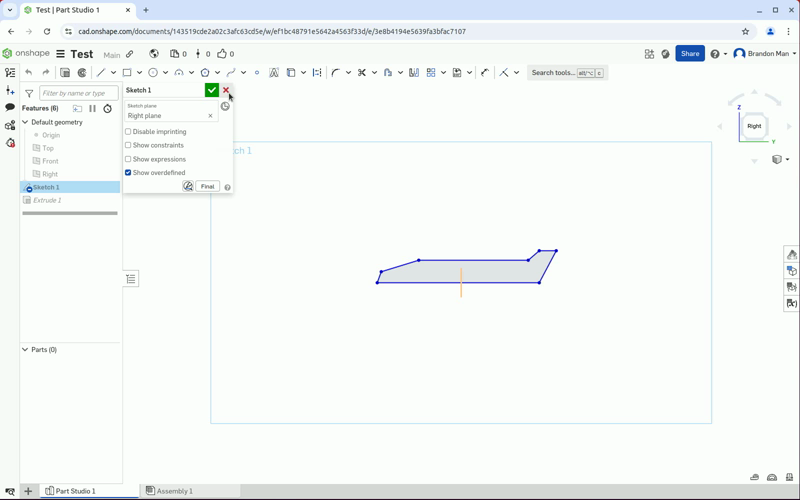
click(229, 92)
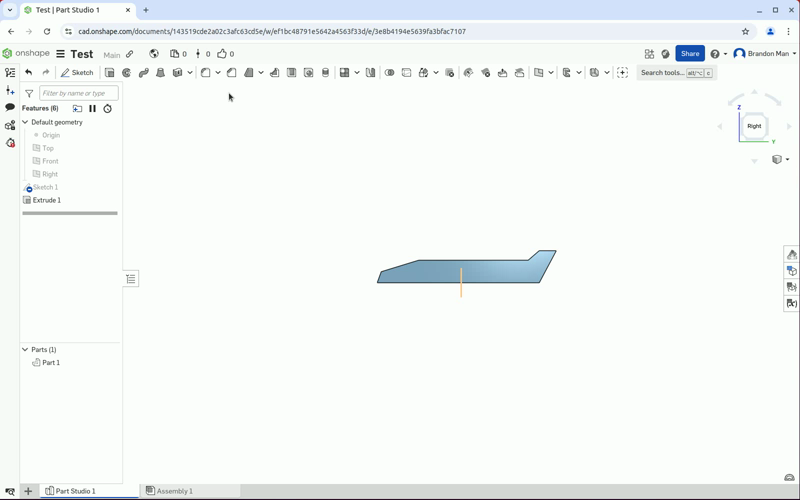
mouse_move(73, 352)
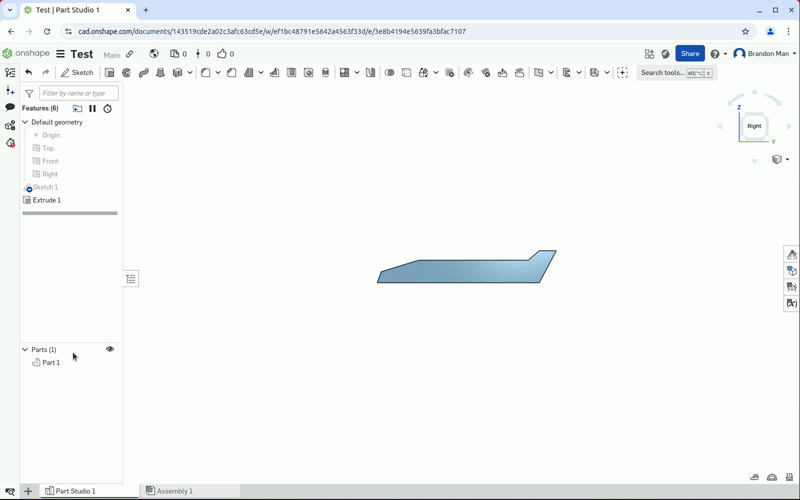
key(y)
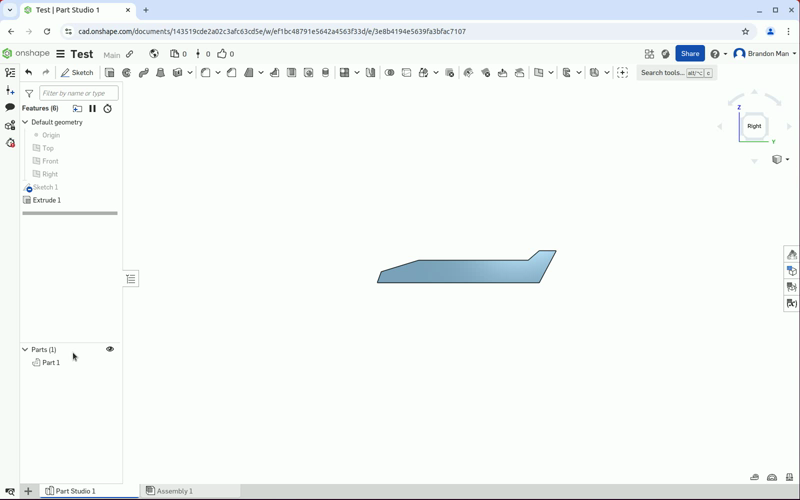
key(shift+p)
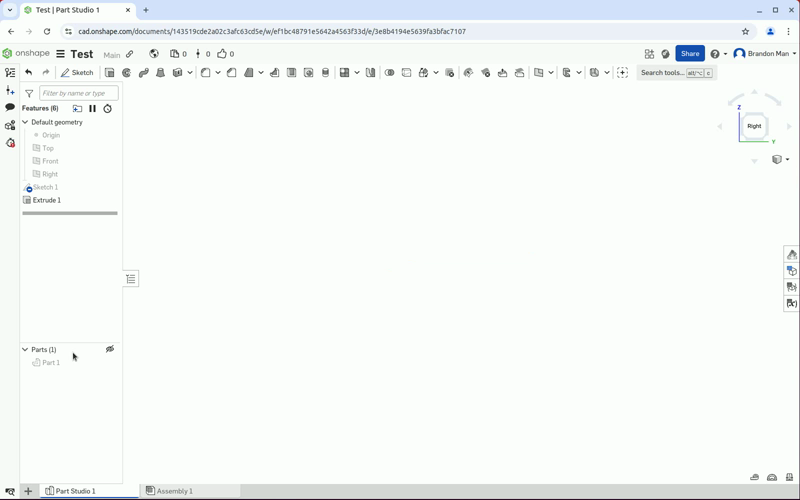
key(space)
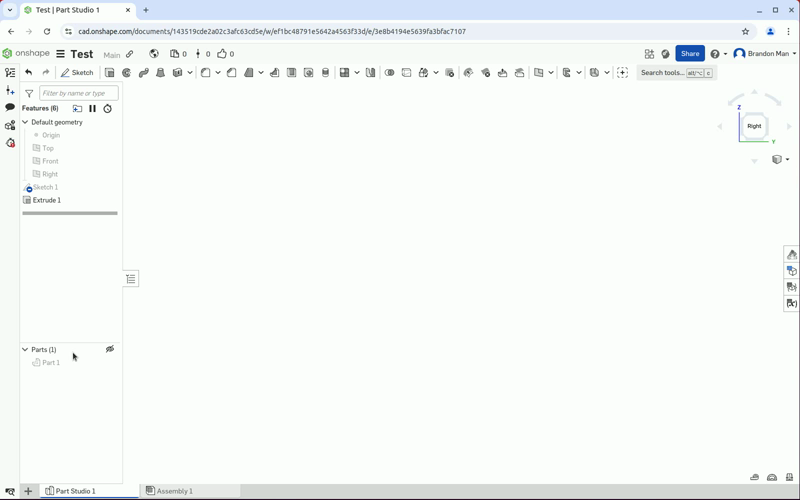
key_down(shift)
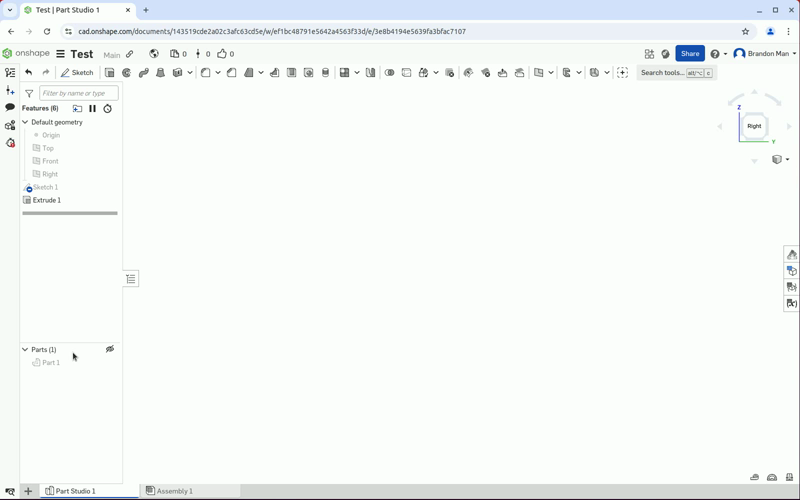
key(right)
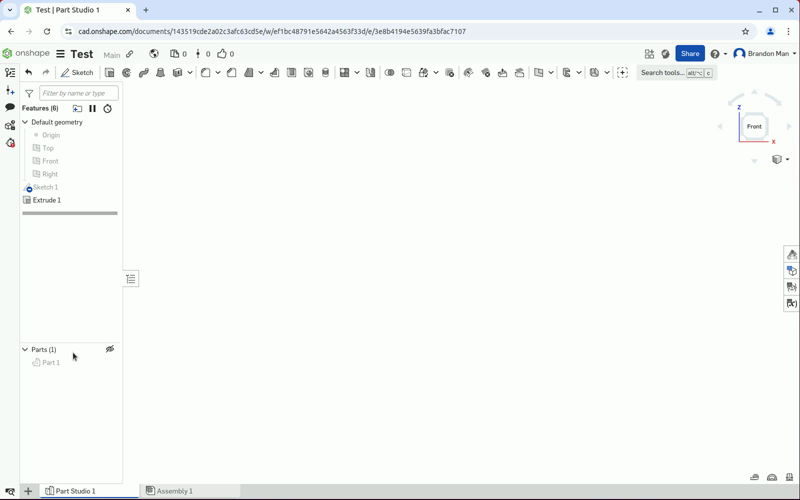
key_up(shift)
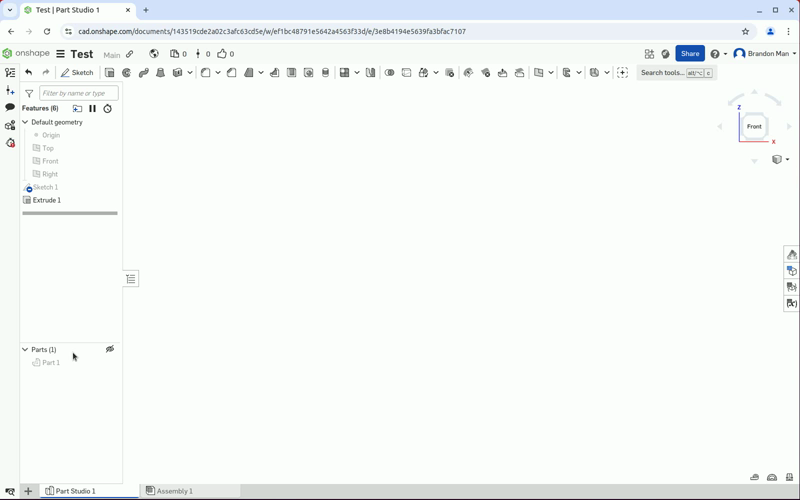
key(space)
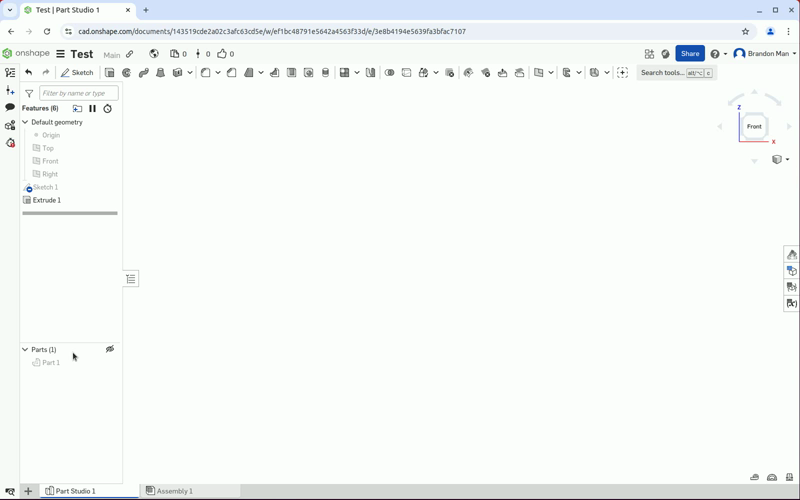
key_down(shift)
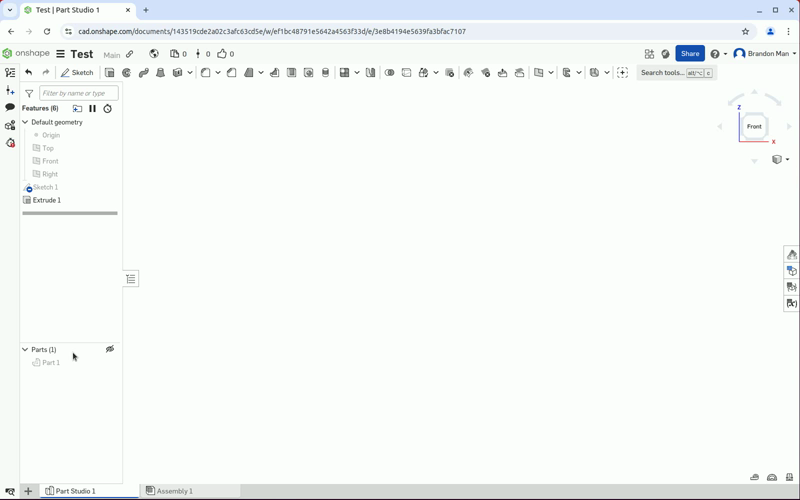
key(down)
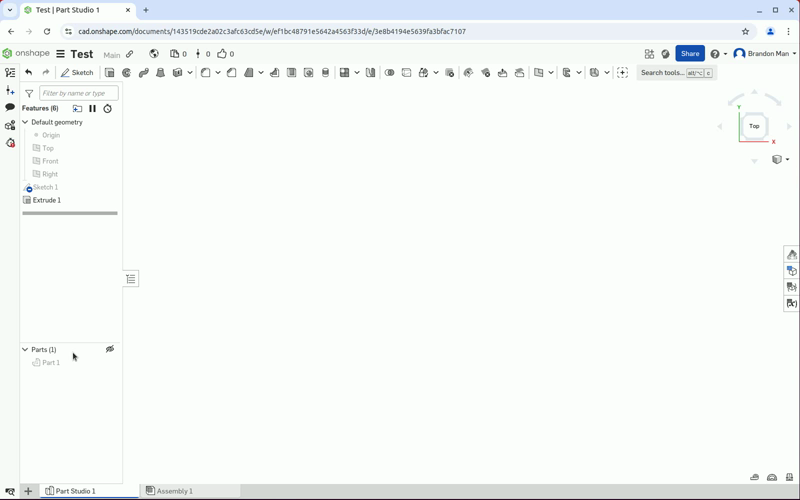
key_up(shift)
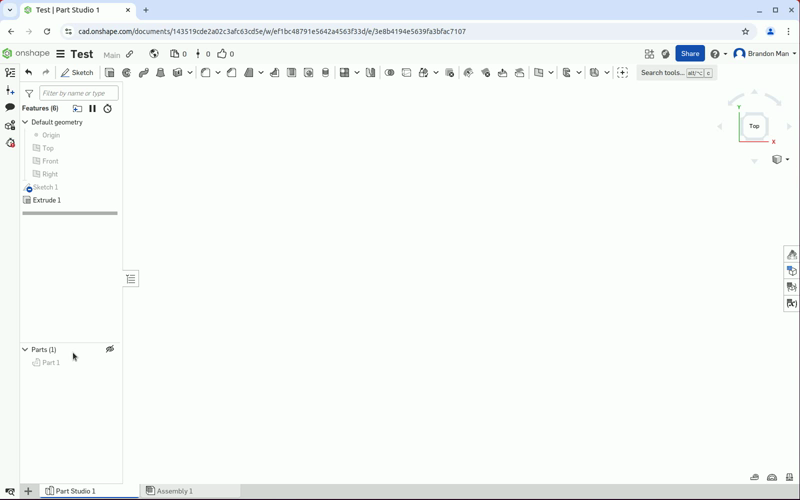
mouse_move(73, 352)
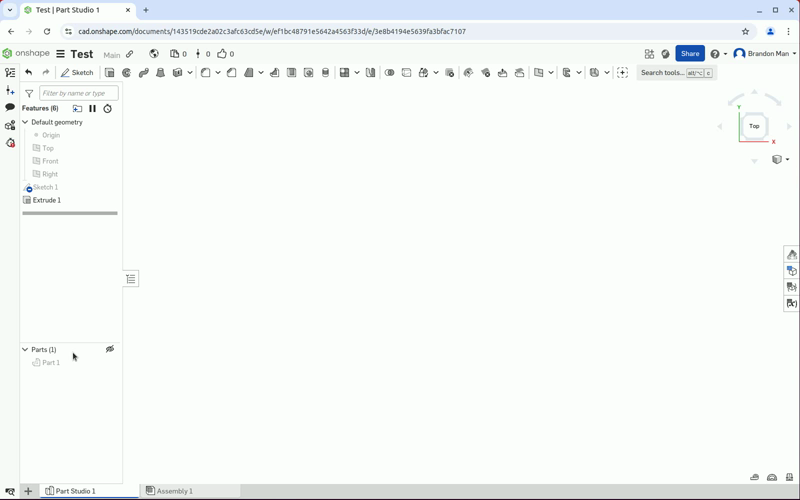
key(shift+y)
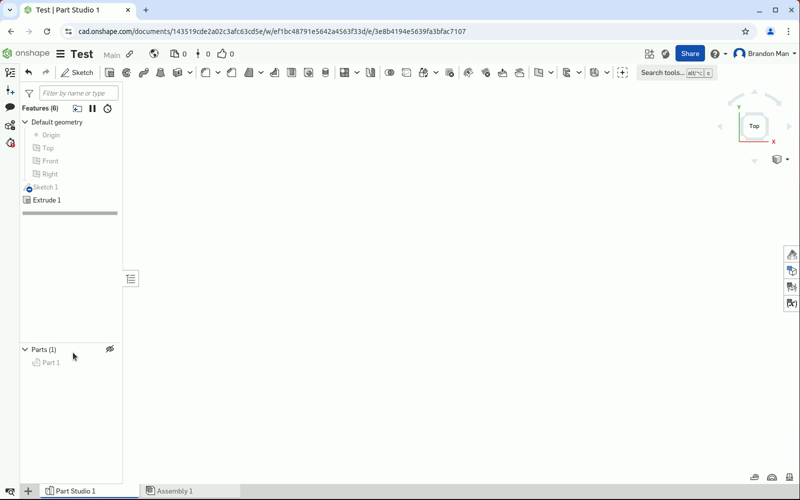
key(shift+s)
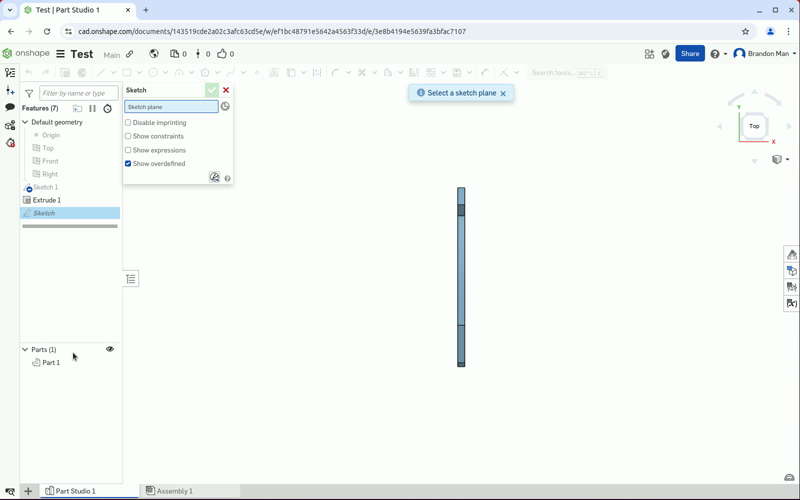
mouse_move(73, 150)
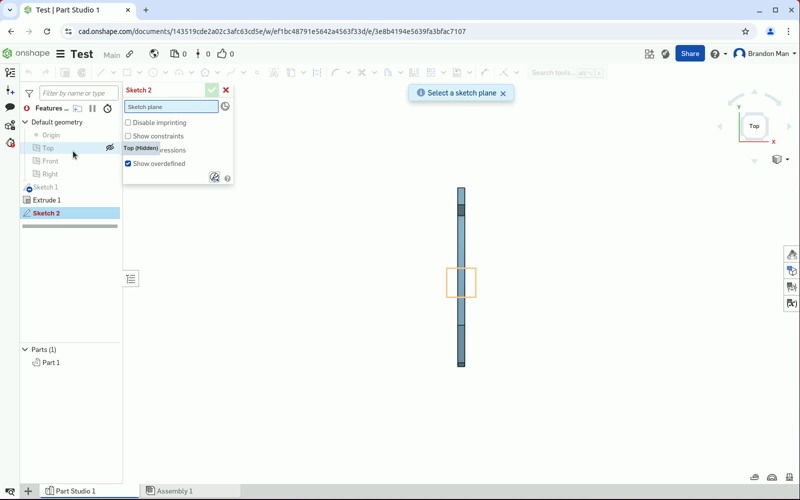
click(73, 150)
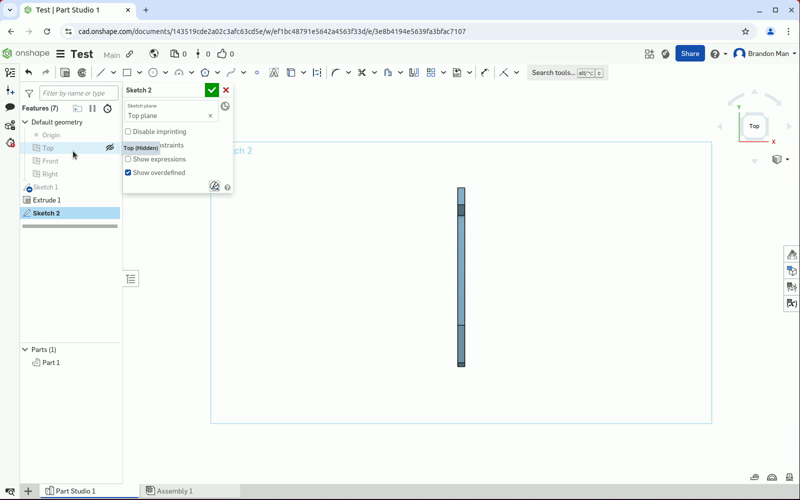
mouse_move(73, 352)
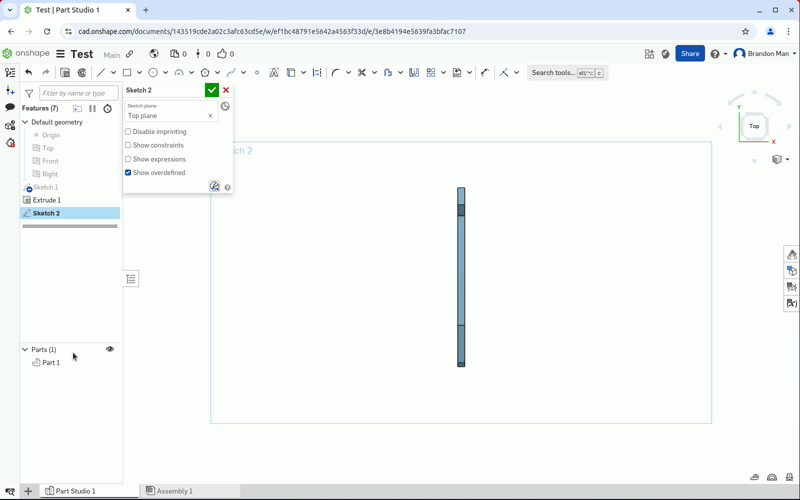
key(y)
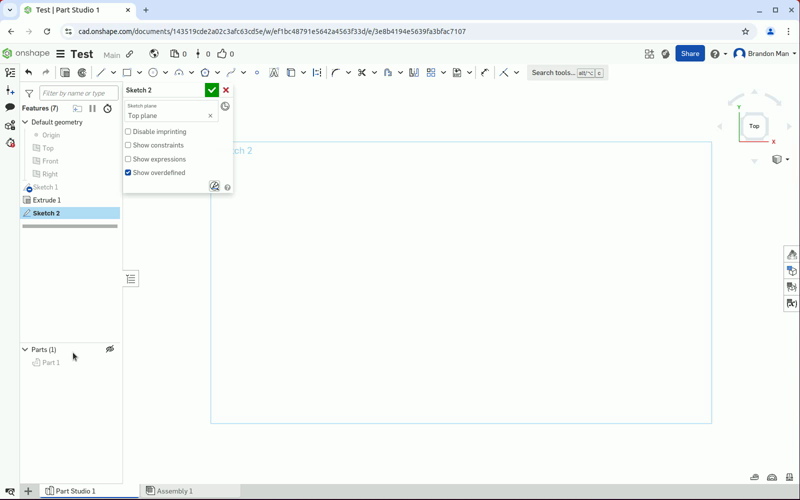
key(l)
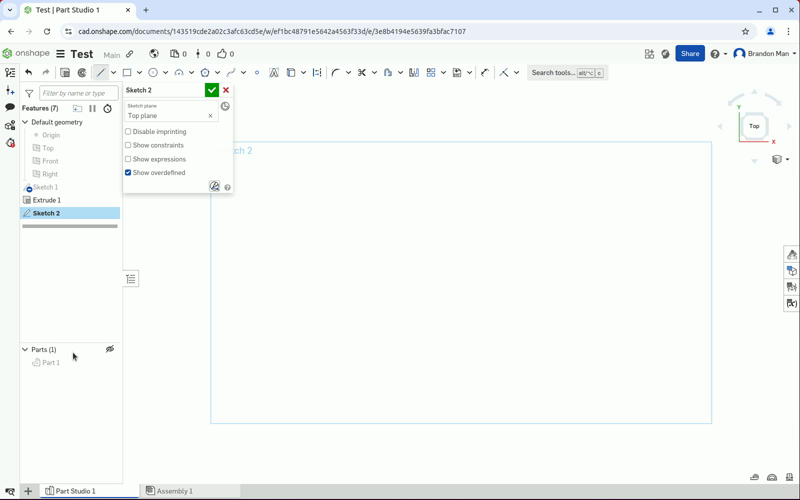
key_down(shift)
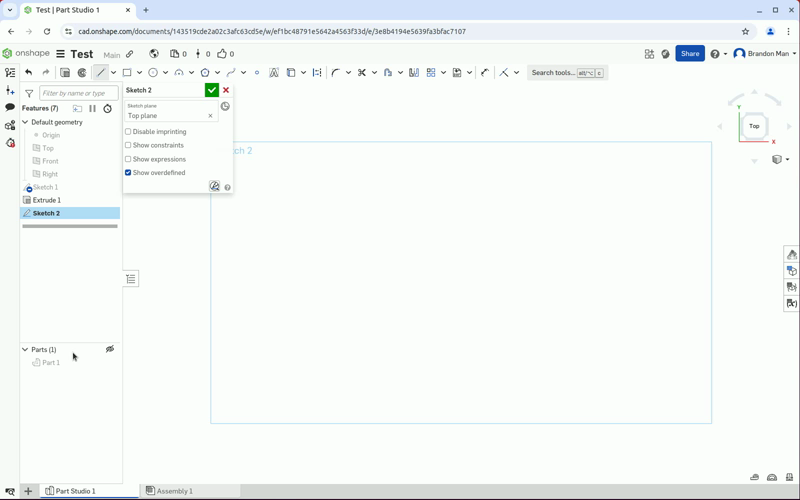
mouse_move(348, 304)
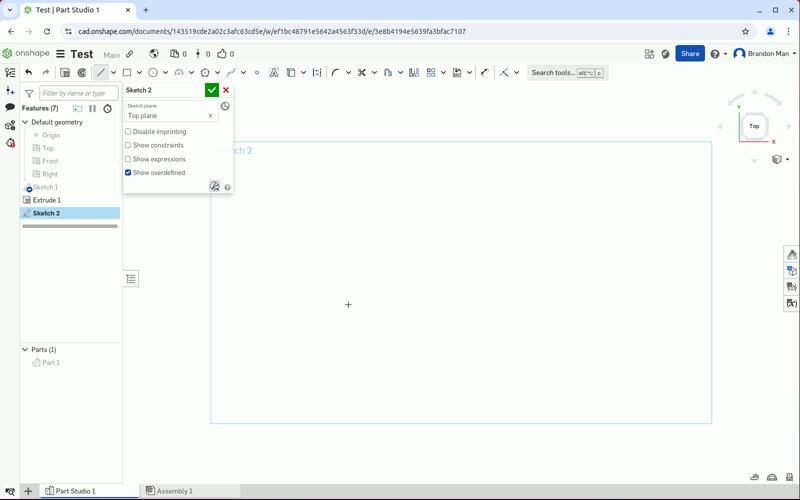
click(348, 304)
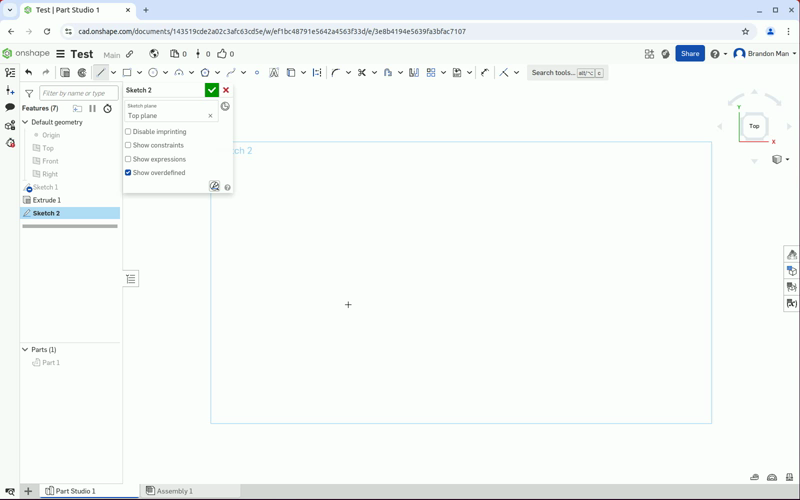
key_up(shift)
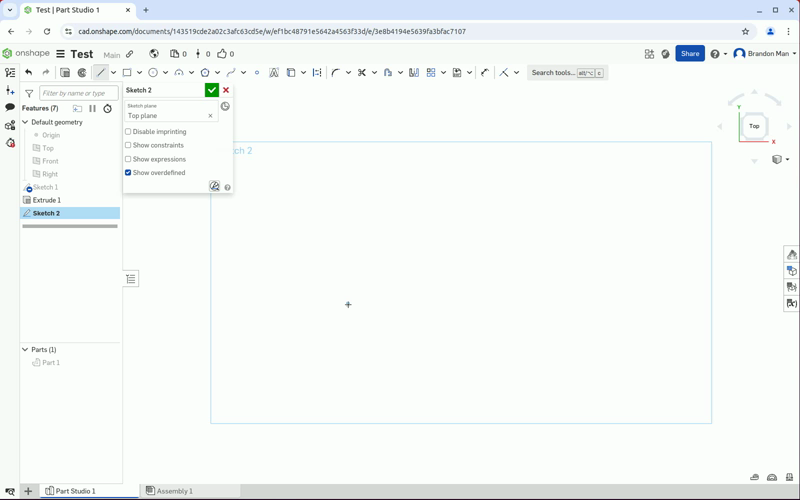
key_down(shift)
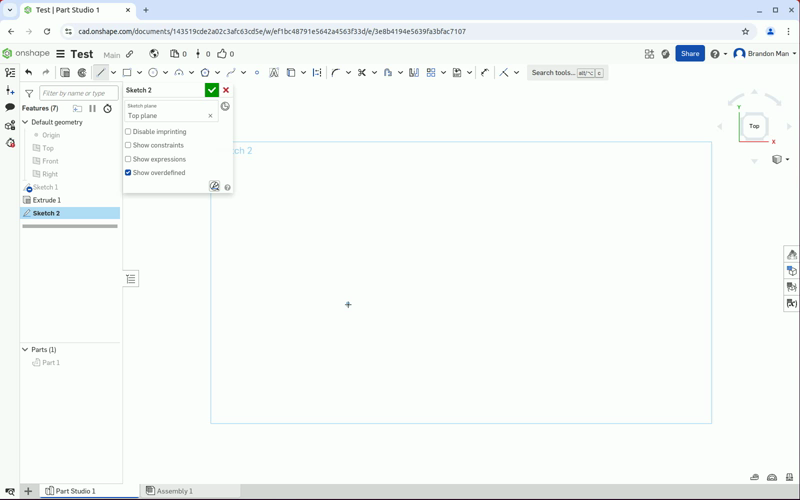
mouse_move(572, 304)
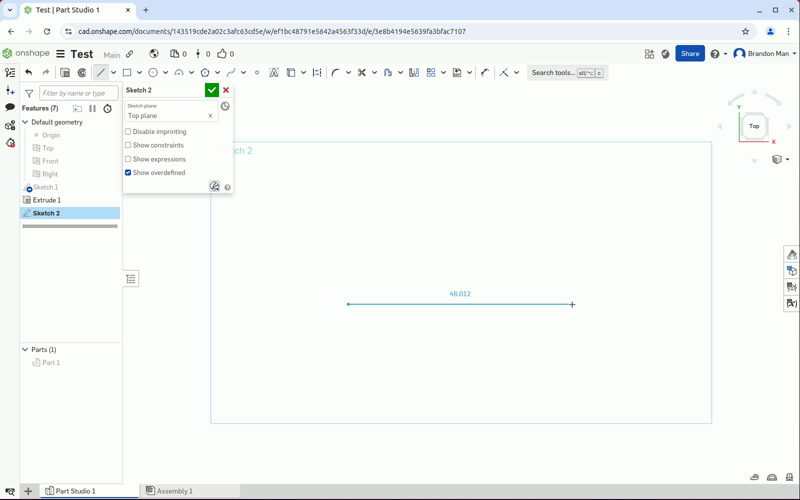
click(572, 304)
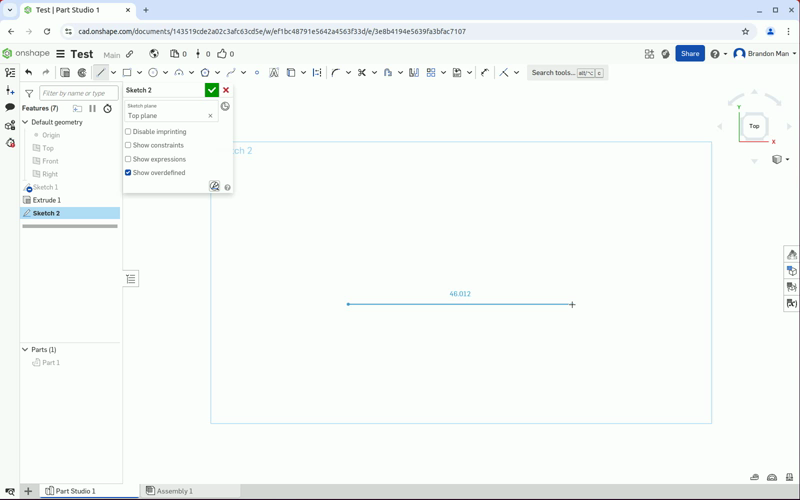
key_up(shift)
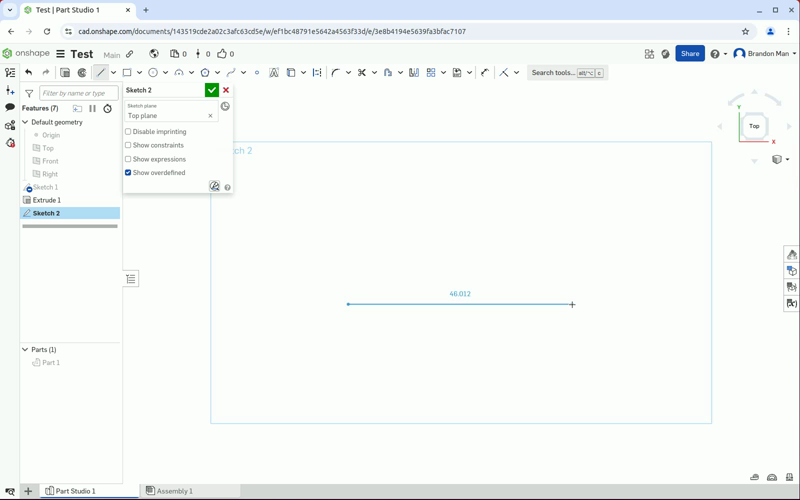
key_down(shift)
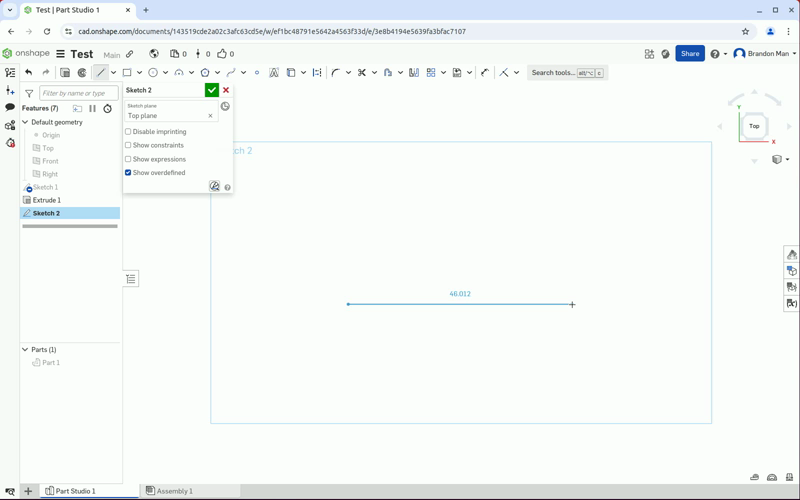
mouse_move(589, 304)
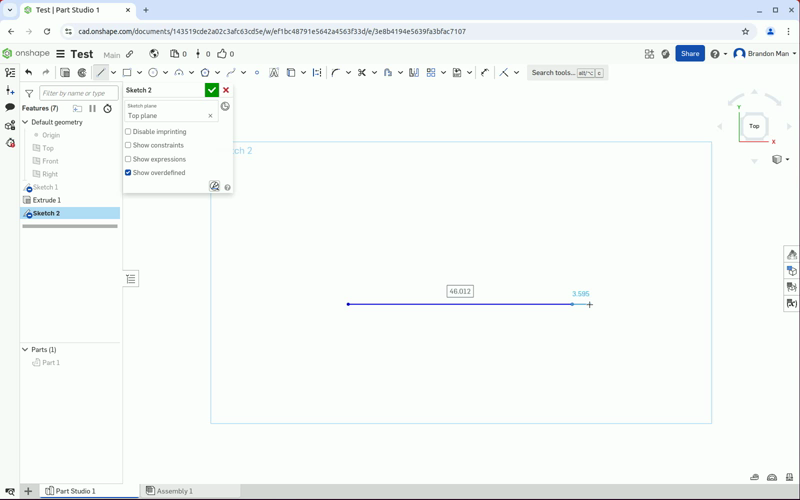
mouse_move(572, 261)
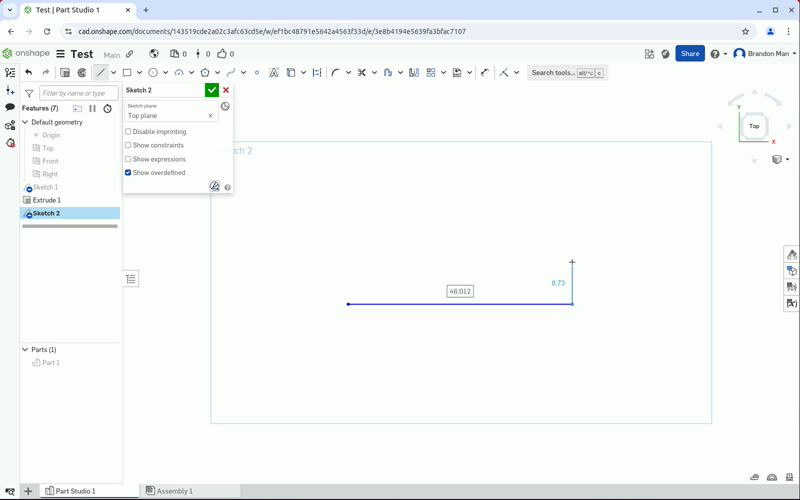
click(572, 261)
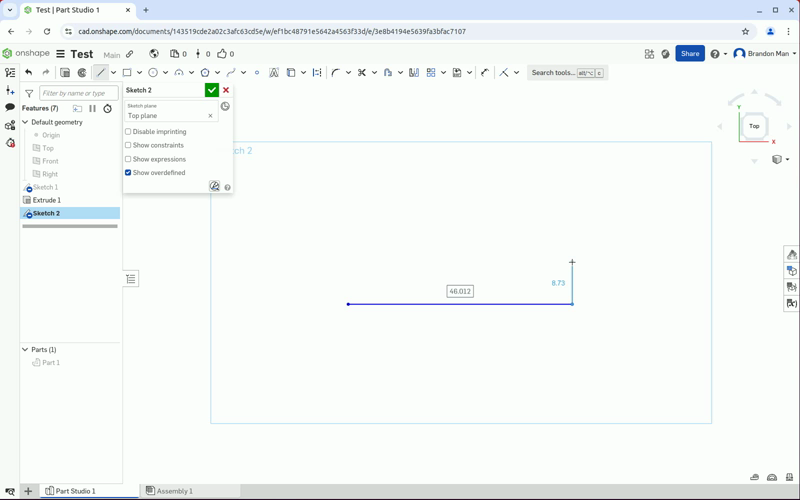
key_up(shift)
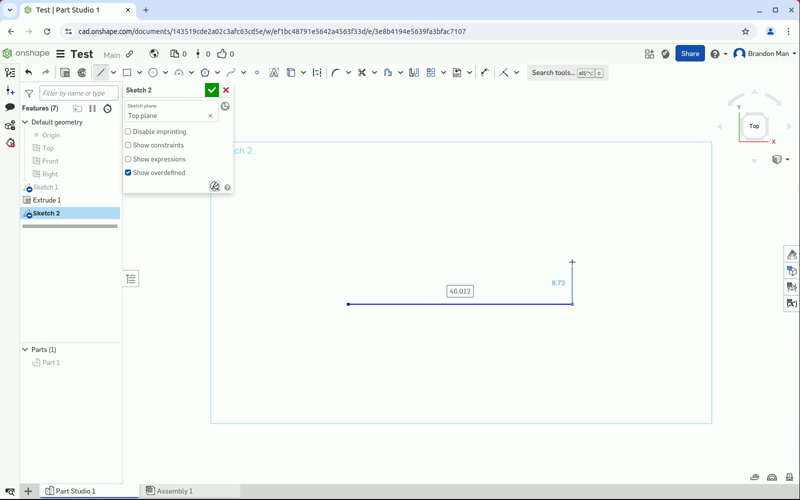
key_down(shift)
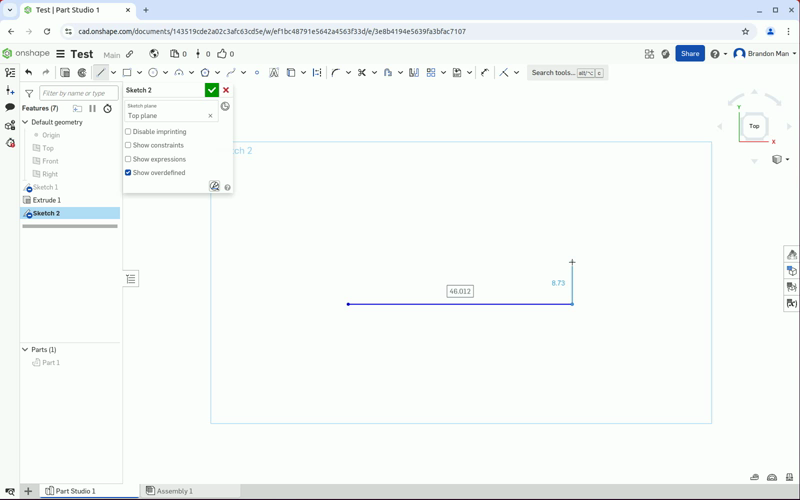
mouse_move(348, 261)
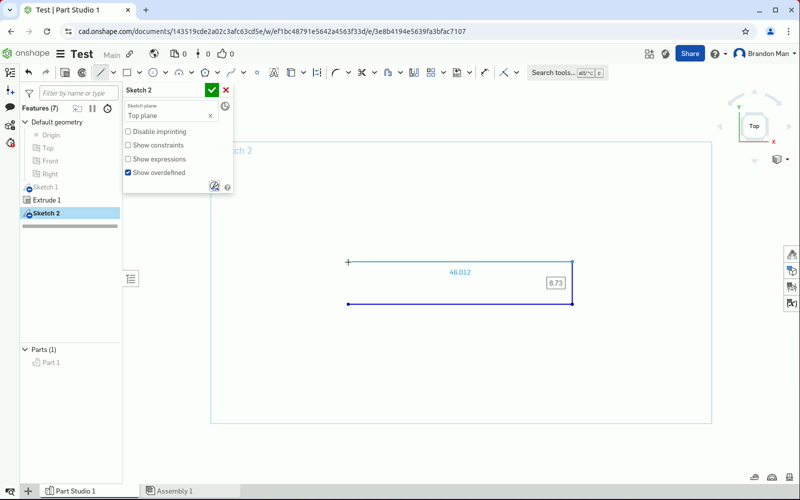
click(348, 261)
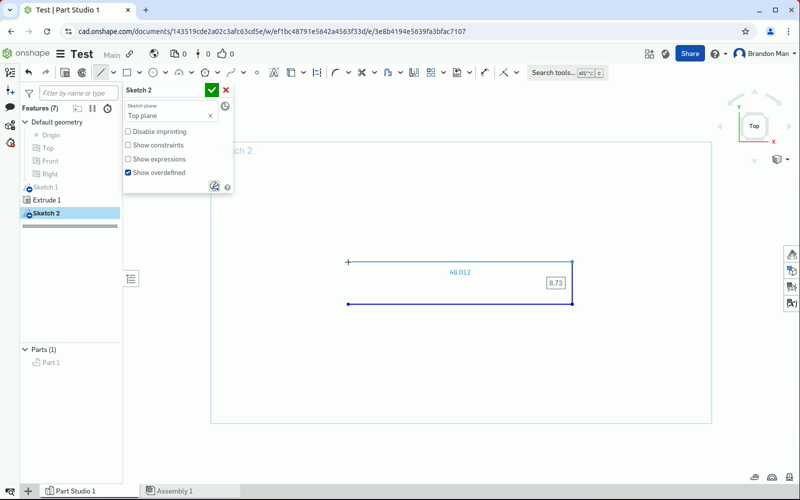
key_up(shift)
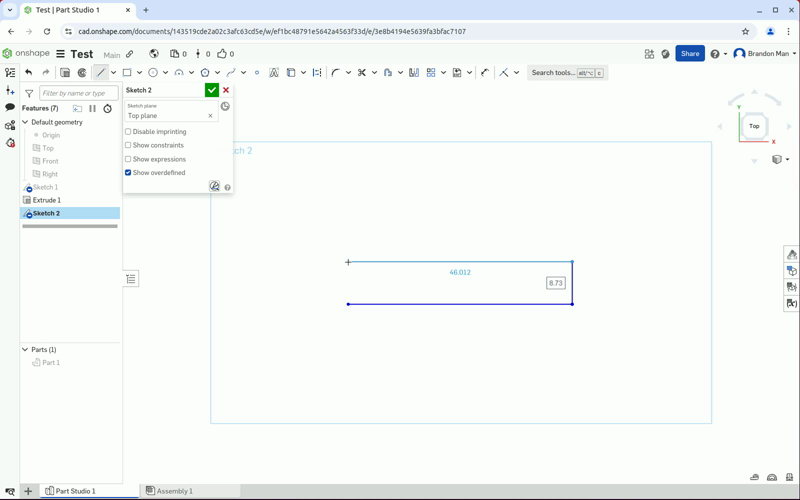
mouse_move(378, 261)
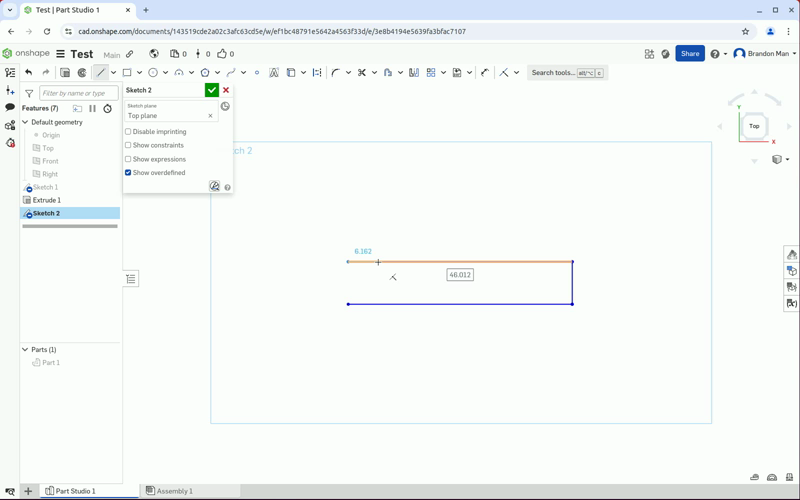
key_down(shift)
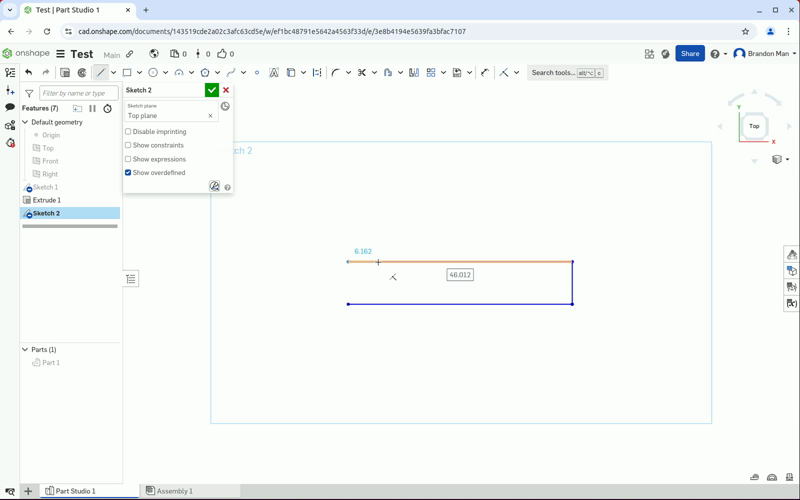
mouse_move(348, 304)
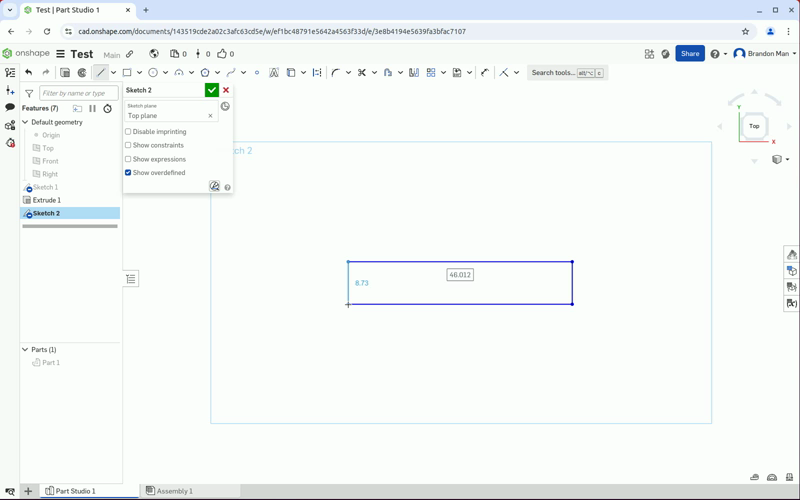
key_up(shift)
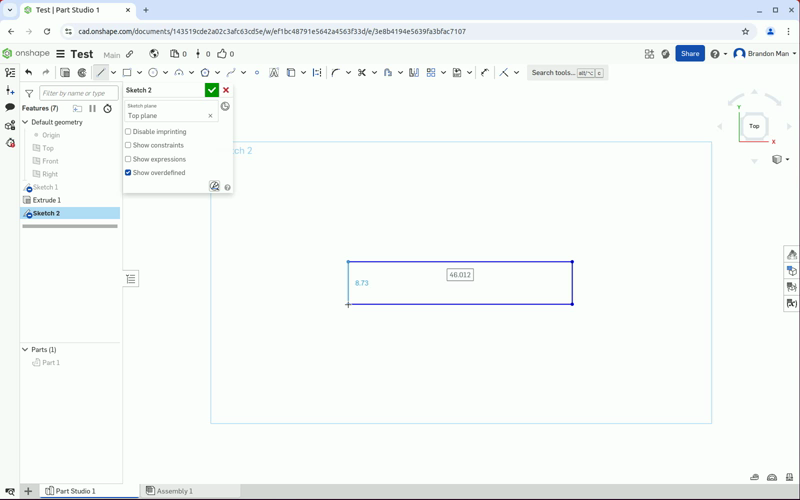
click(348, 304)
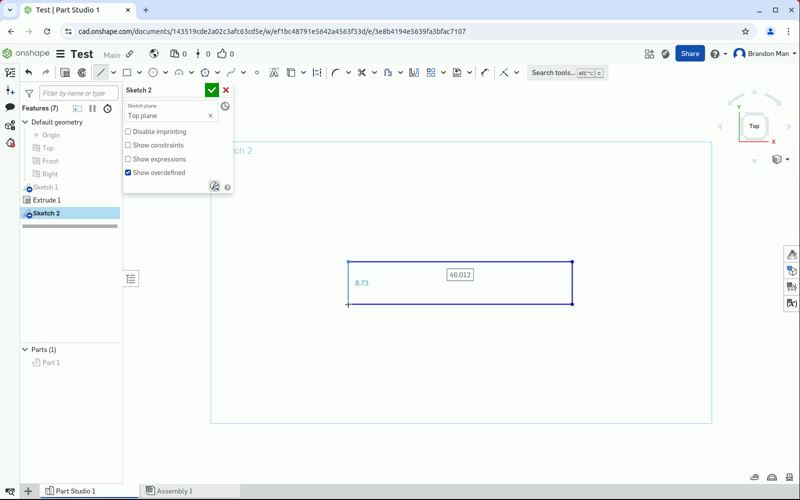
key(esc)
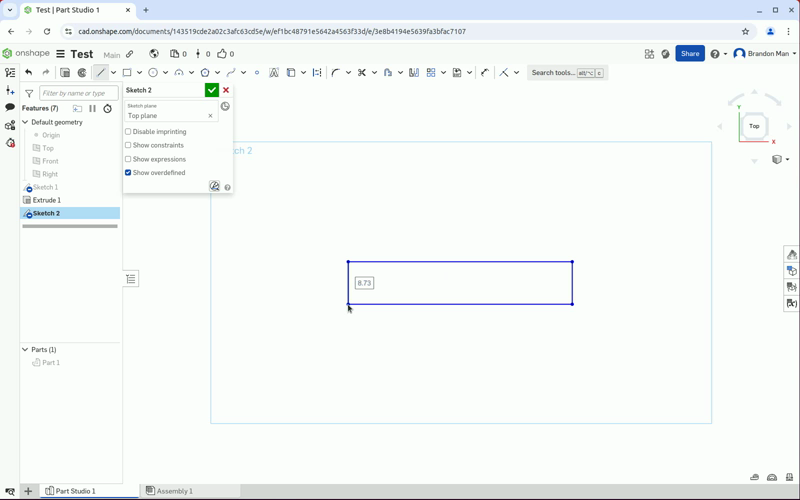
mouse_move(503, 283)
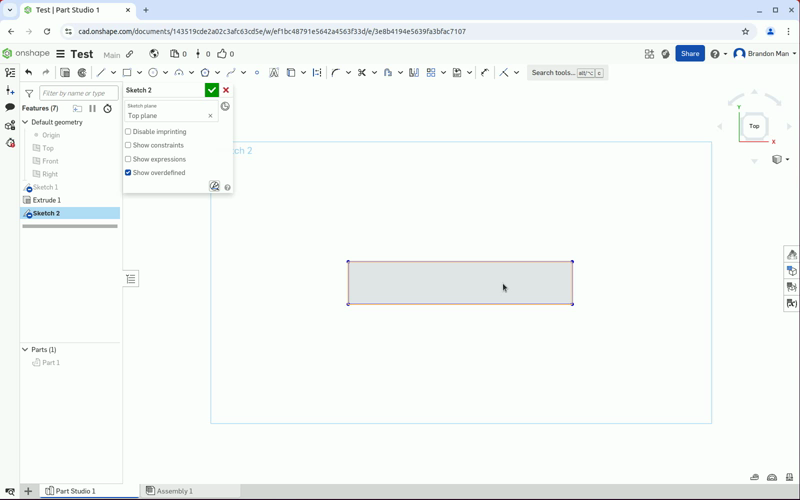
click(503, 283)
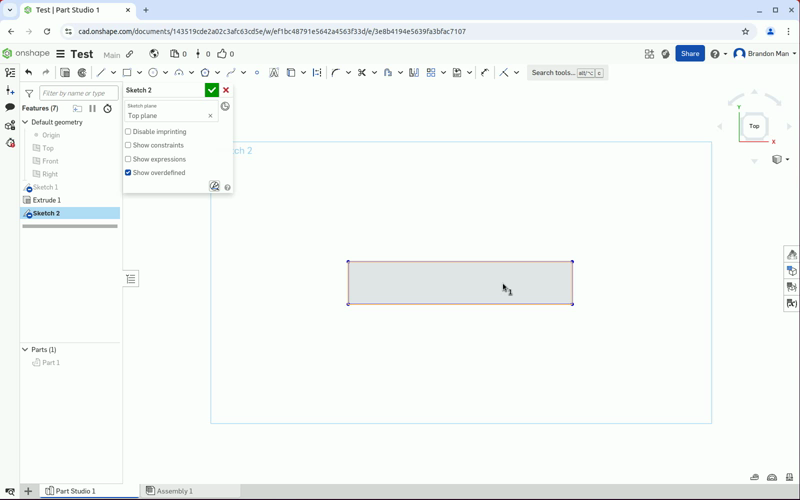
mouse_move(73, 352)
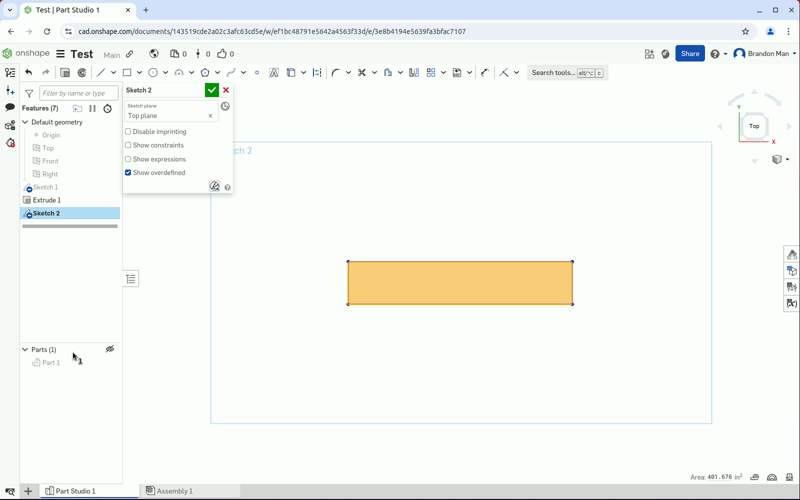
key(shift+y)
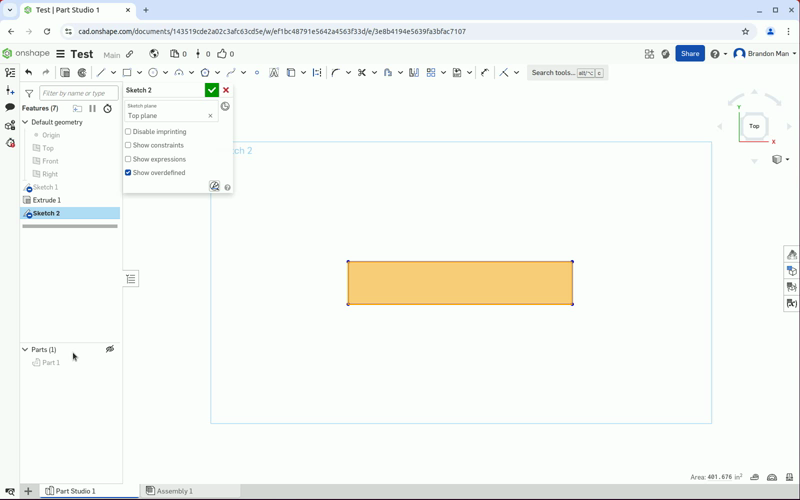
key(shift+e)
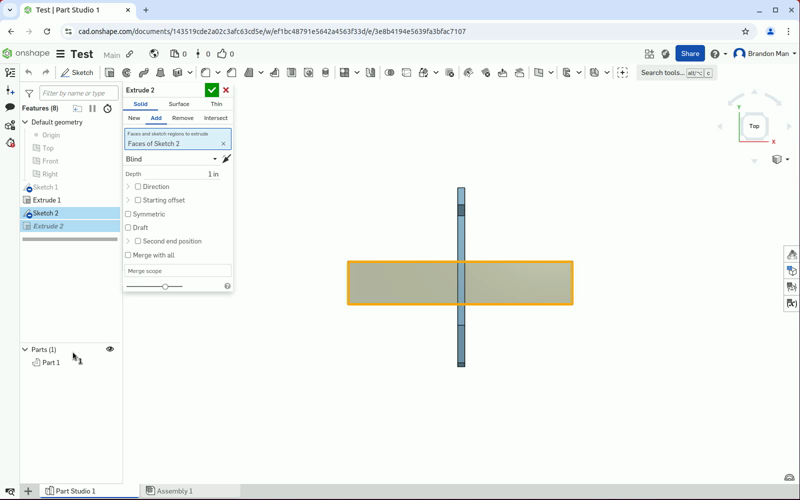
mouse_move(143, 106)
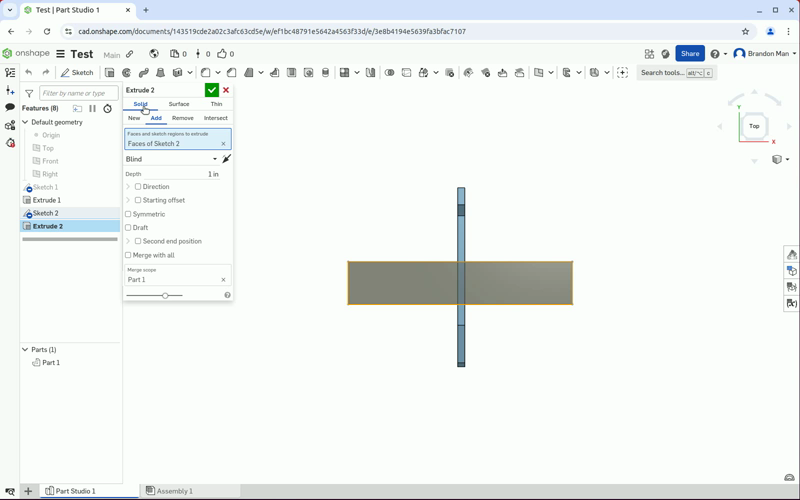
click(143, 106)
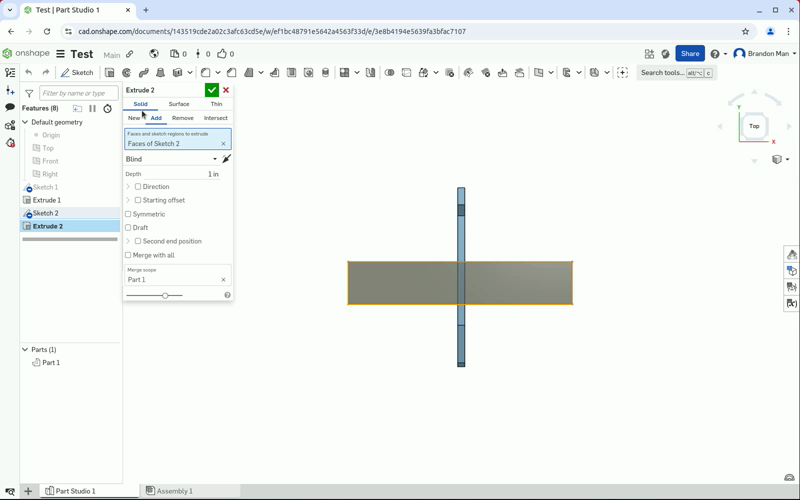
mouse_move(137, 120)
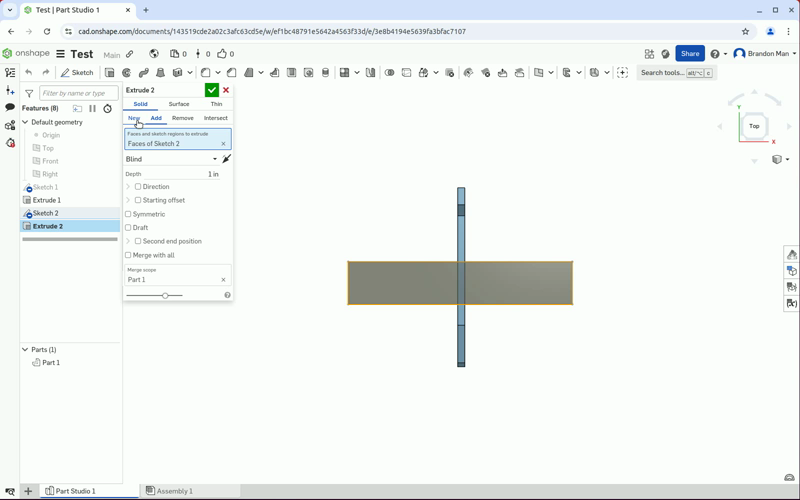
click(137, 120)
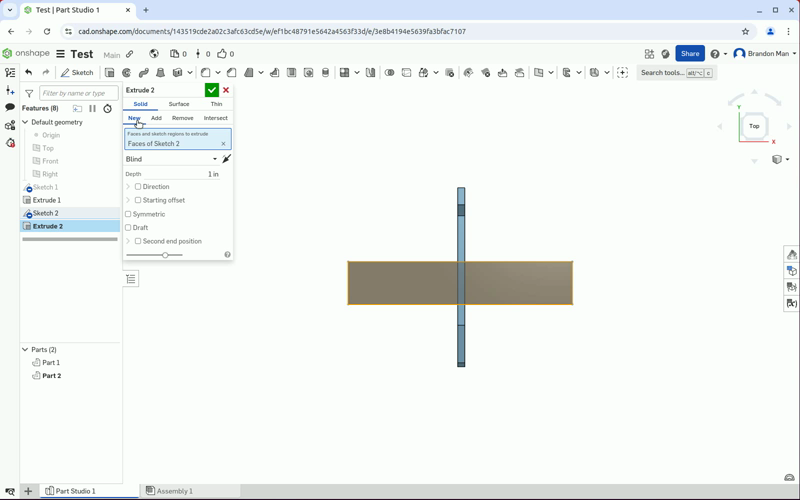
key(tab, 4)
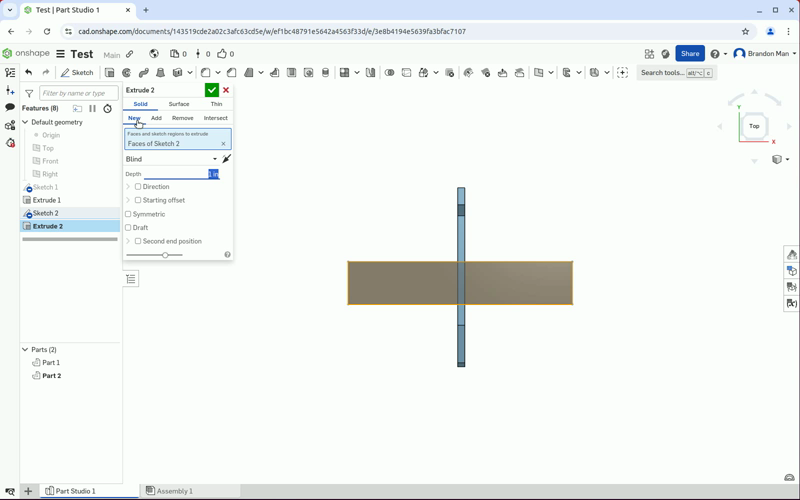
text(0.481)
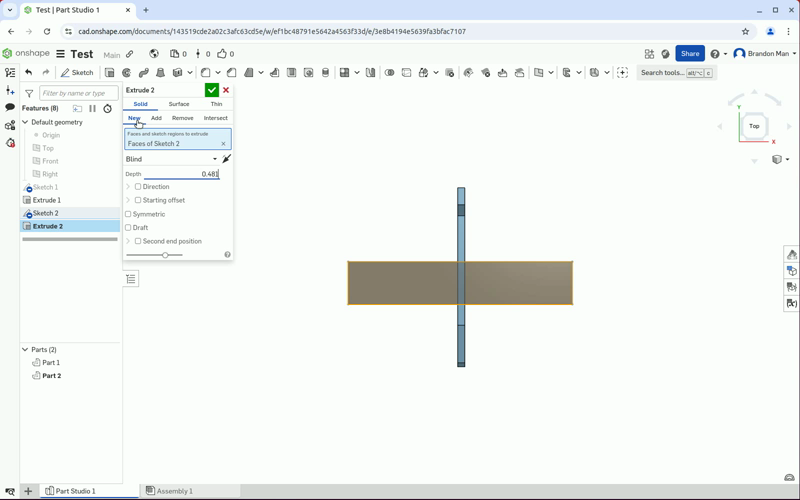
key(enter)
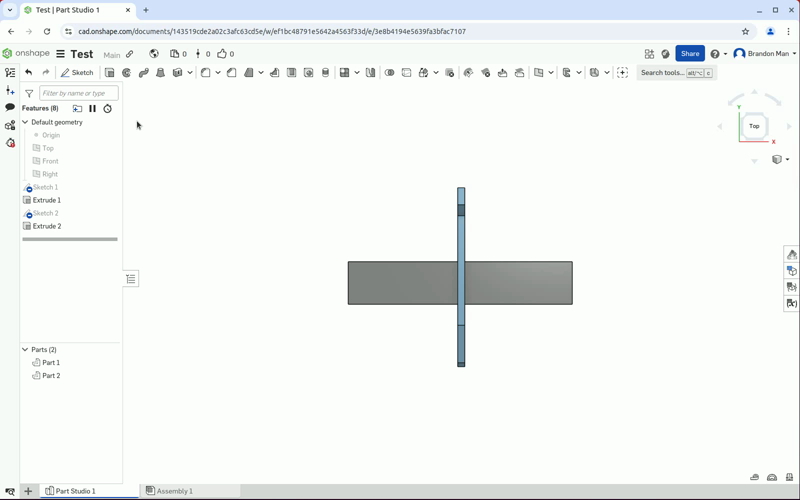
key(shift+h)
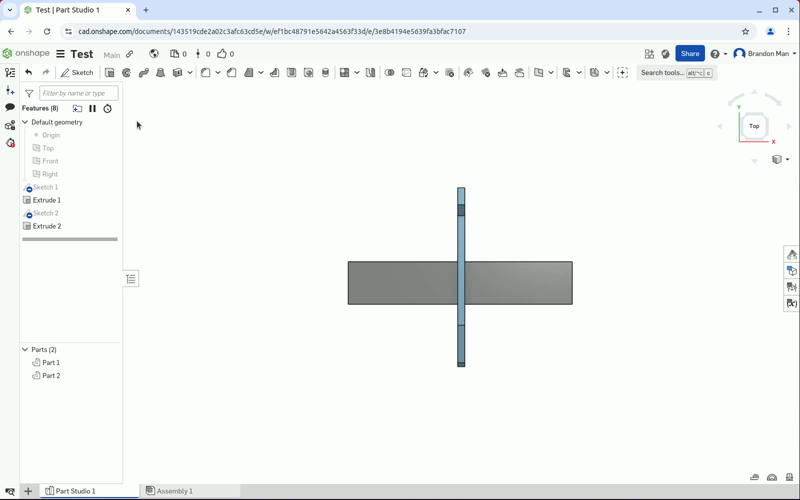
key(shift+h)
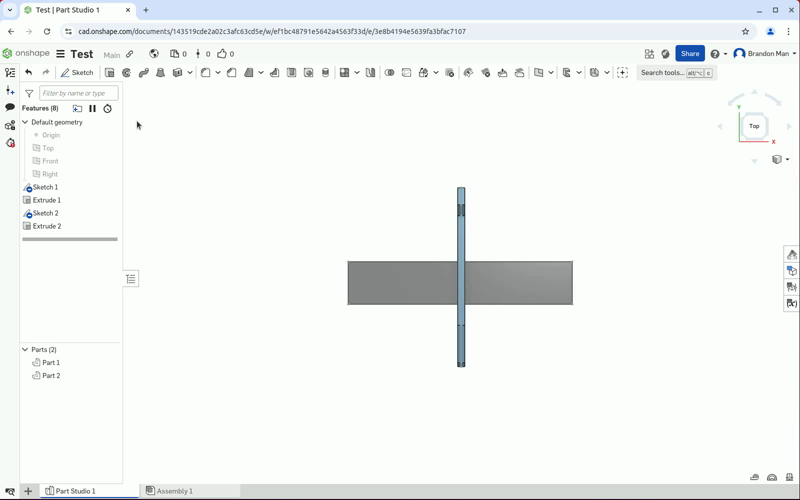
key(shift+7)
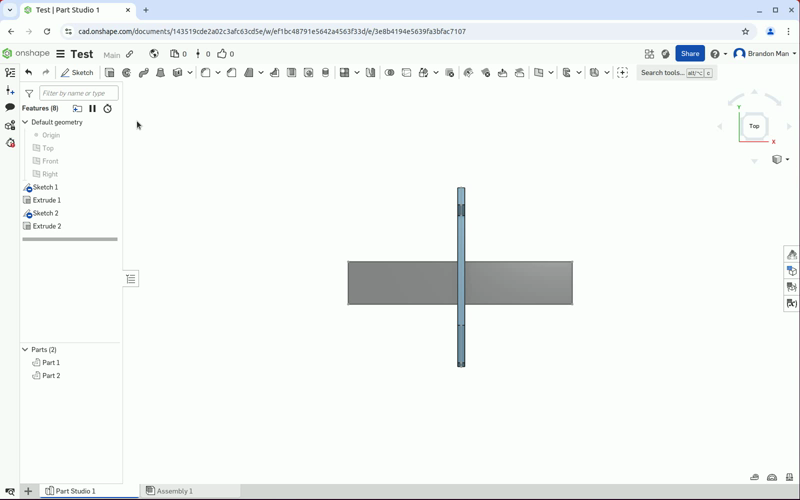
key(up, 3)
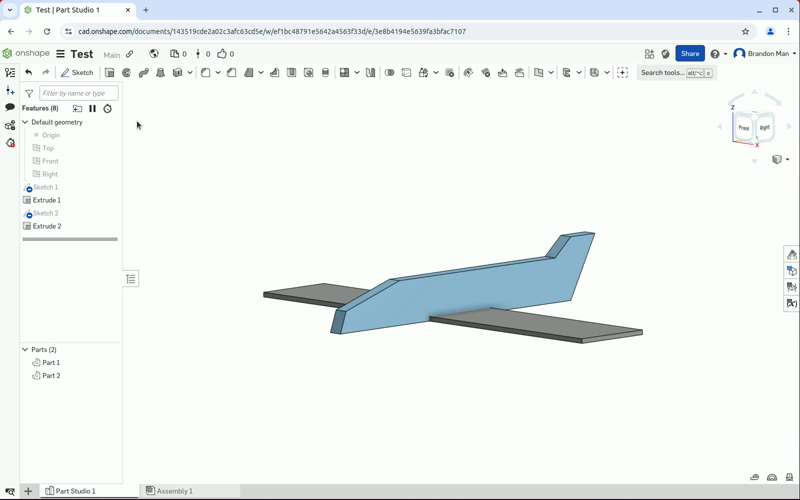
key(left, 3)
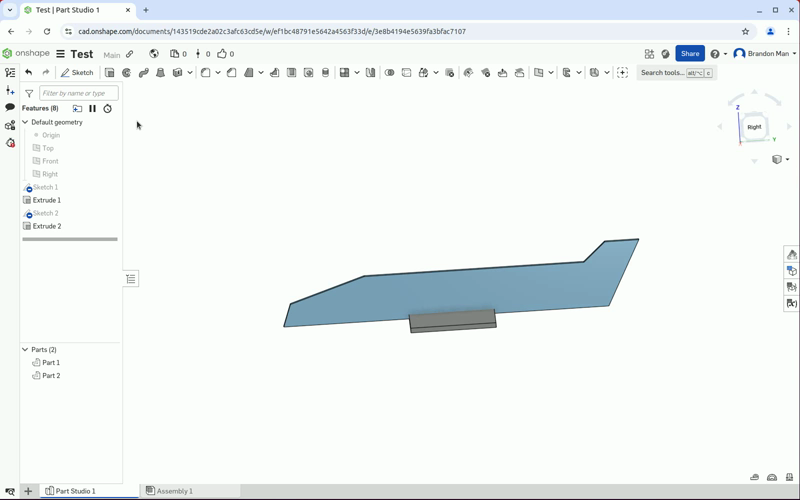
key(right, 3)
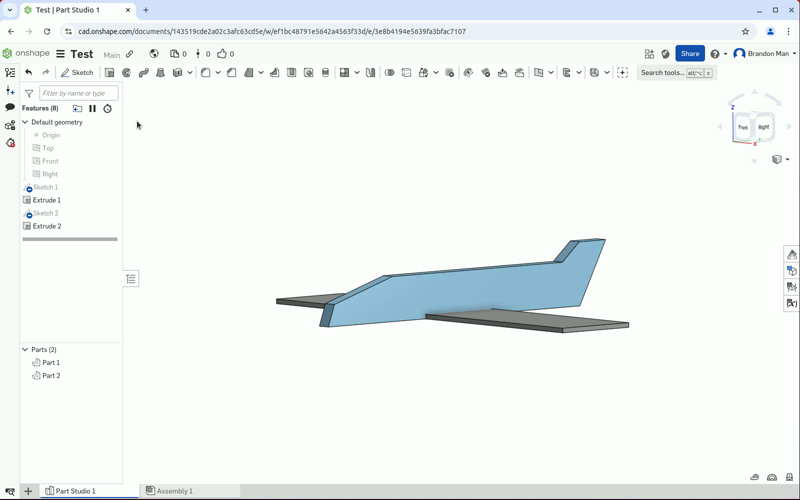
key(down, 3)
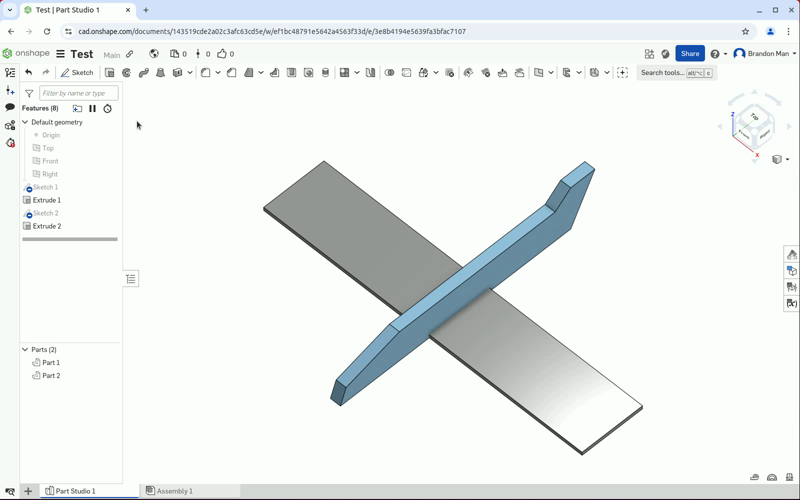
mouse_move(73, 189)
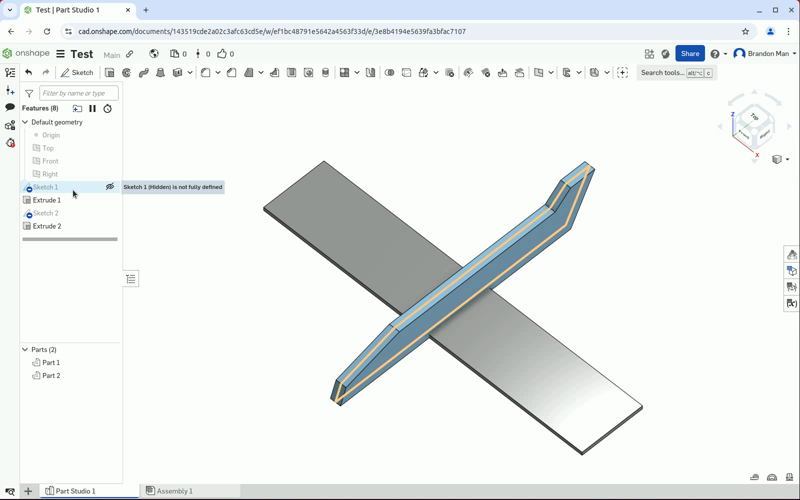
click(73, 189)